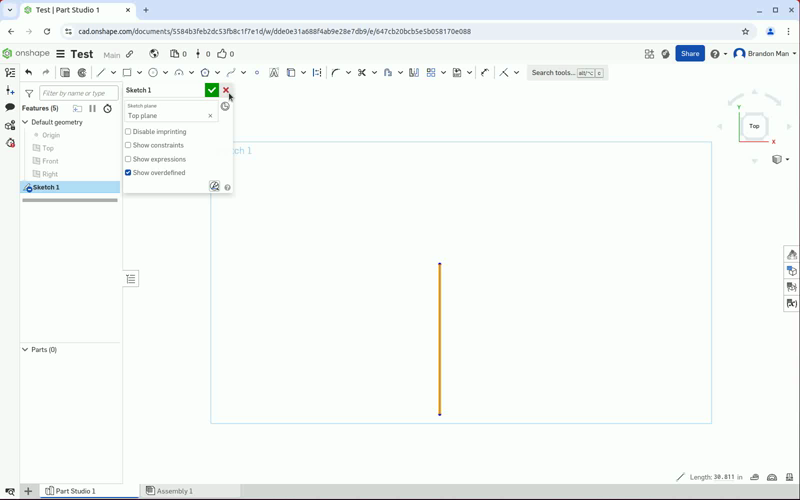
key(shift+h)
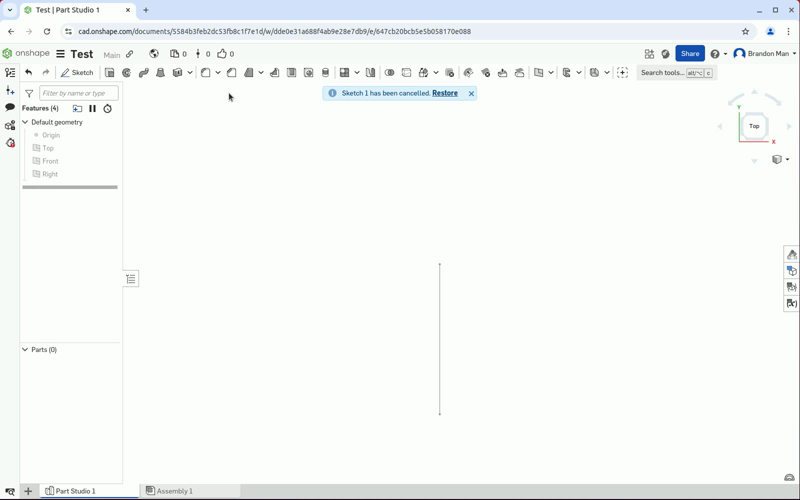
mouse_move(73, 352)
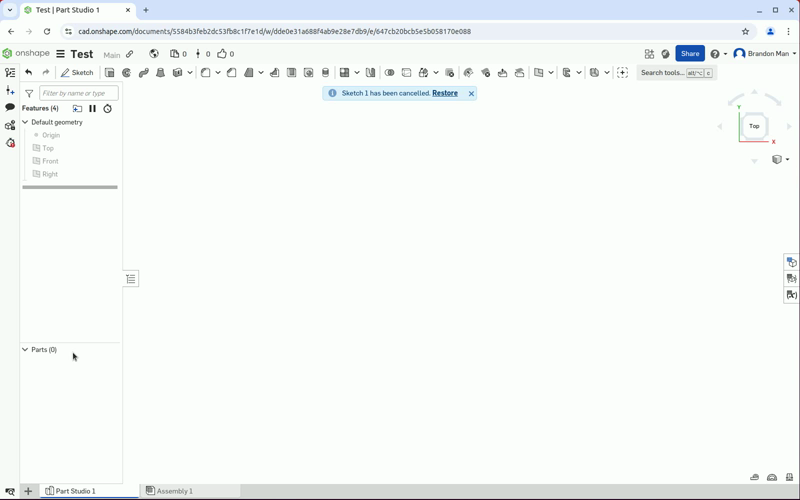
key(y)
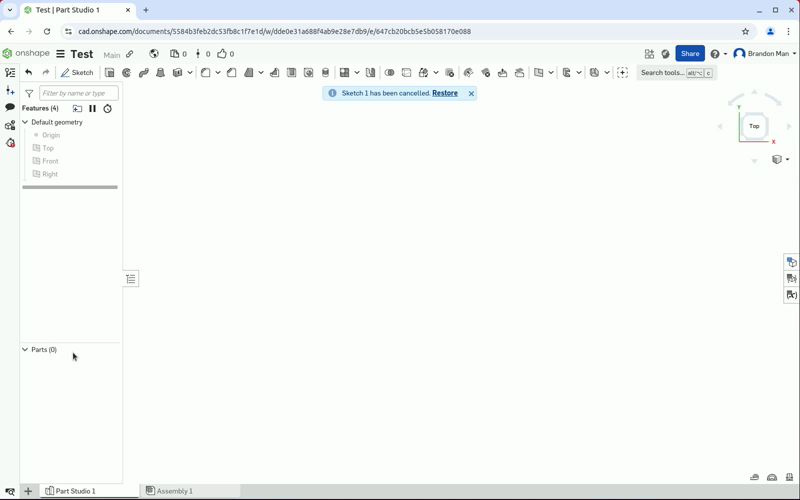
key(shift+p)
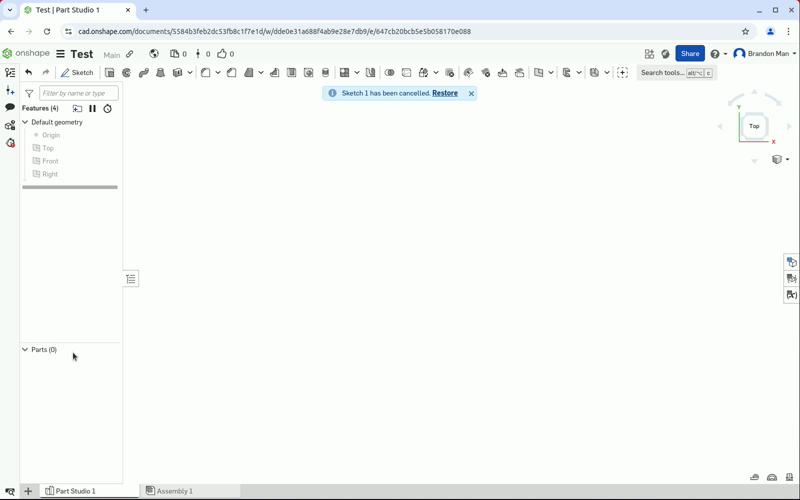
key(space)
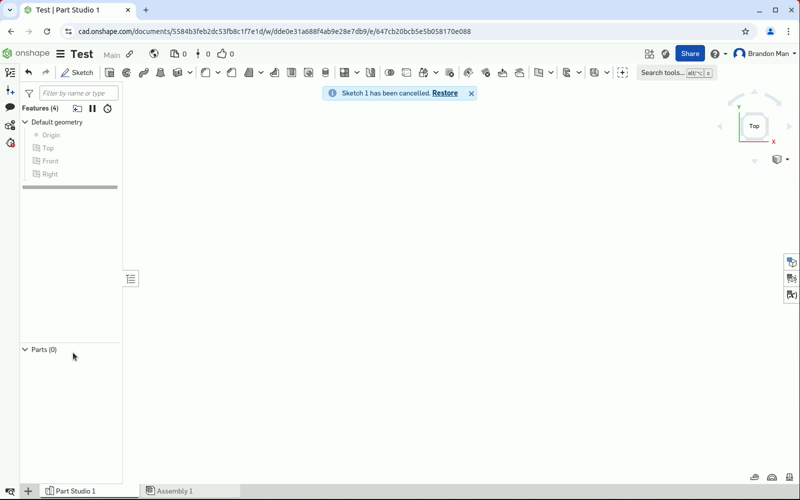
key_down(shift)
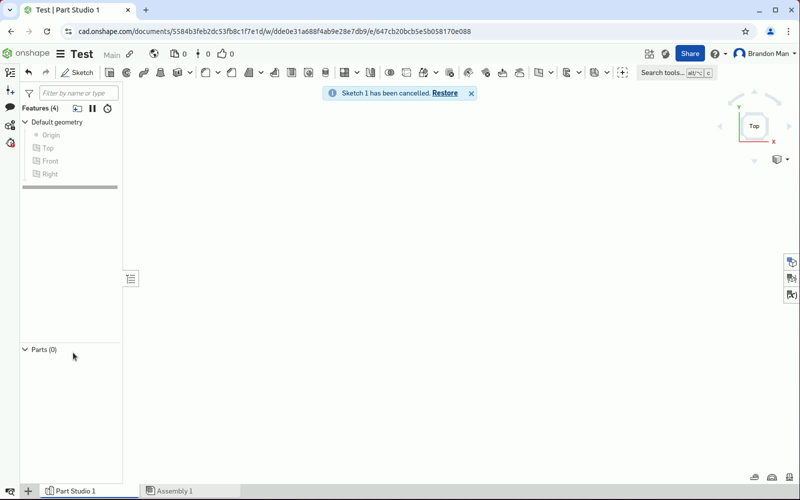
key(up)
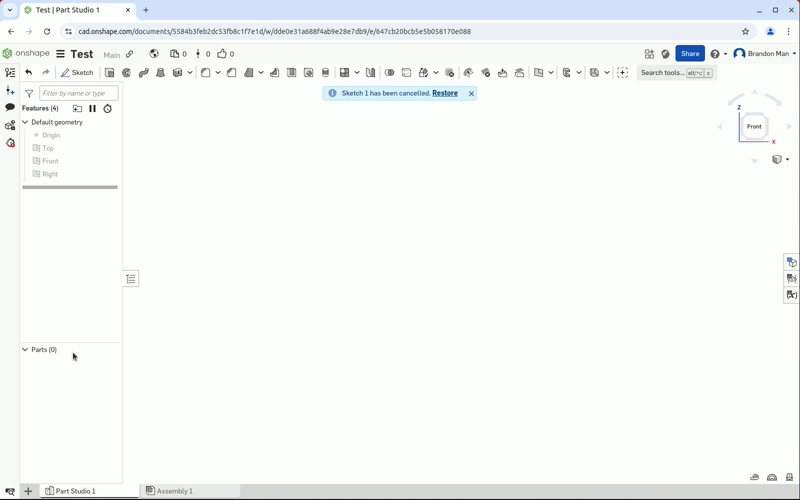
key_up(shift)
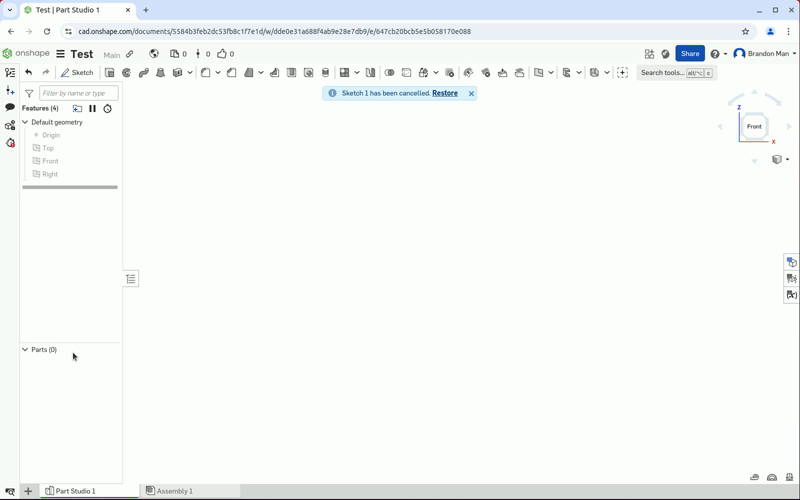
mouse_move(73, 352)
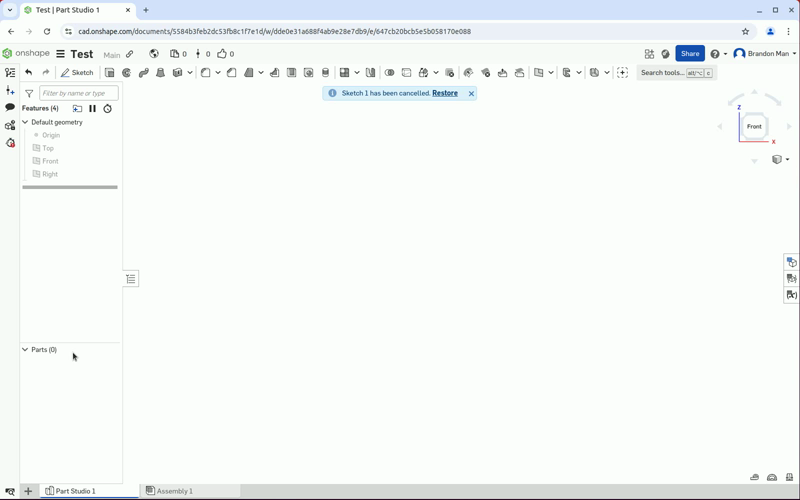
key(shift+y)
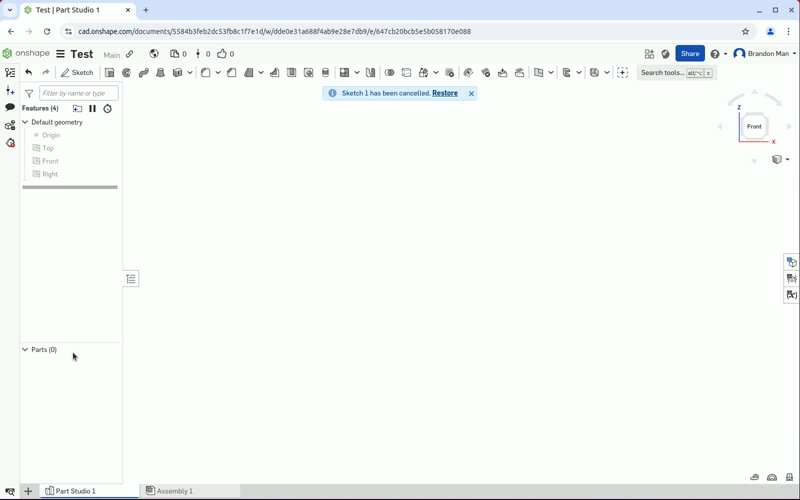
key(shift+s)
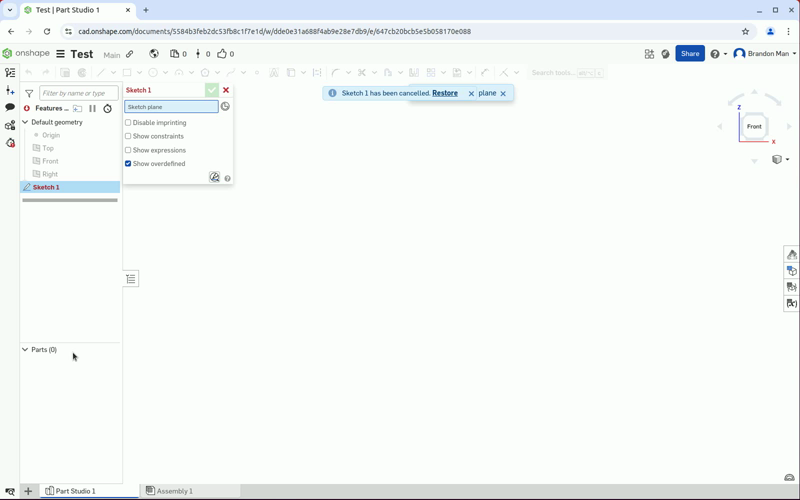
mouse_move(73, 163)
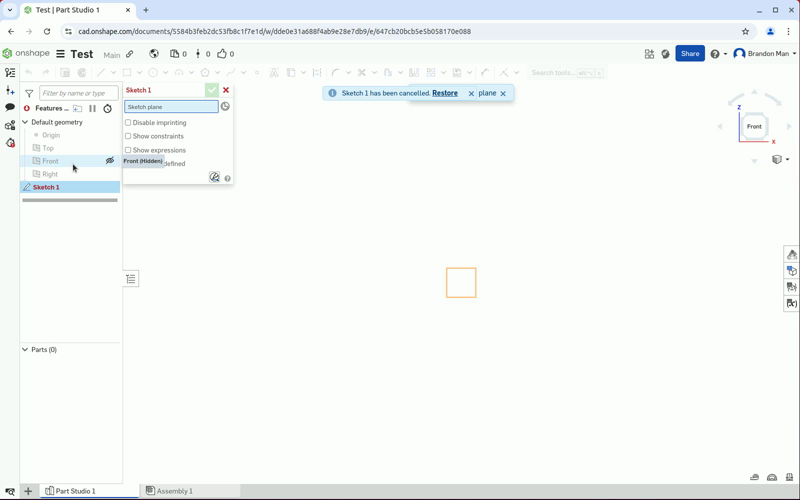
click(73, 163)
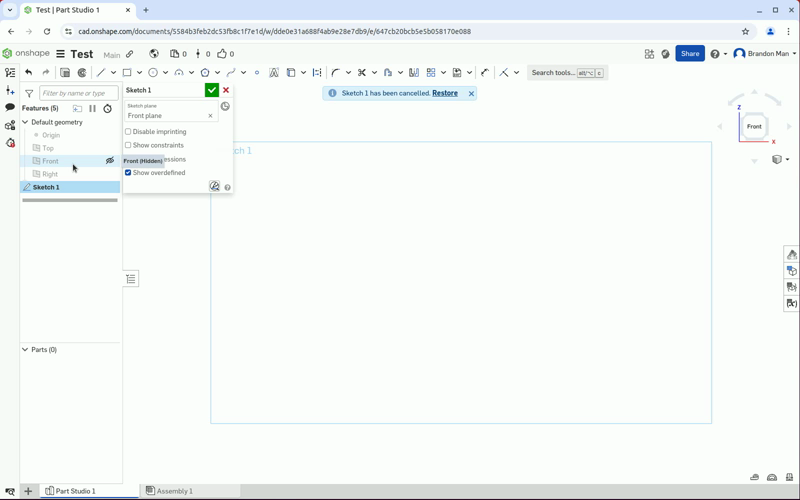
mouse_move(73, 352)
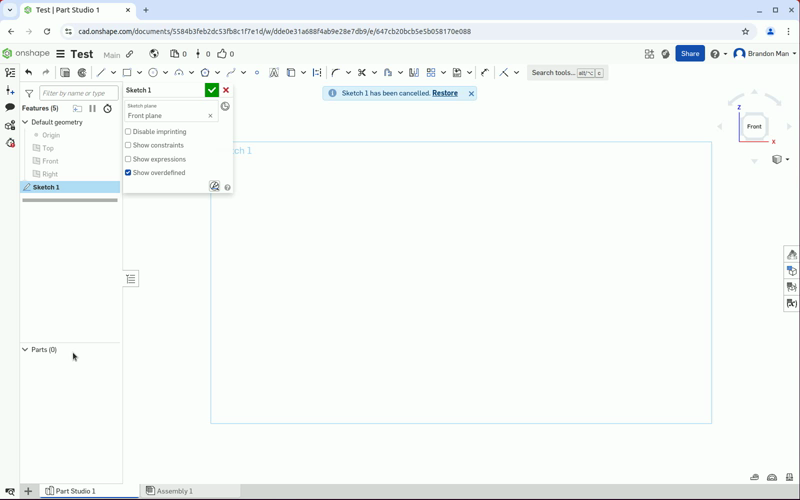
key(y)
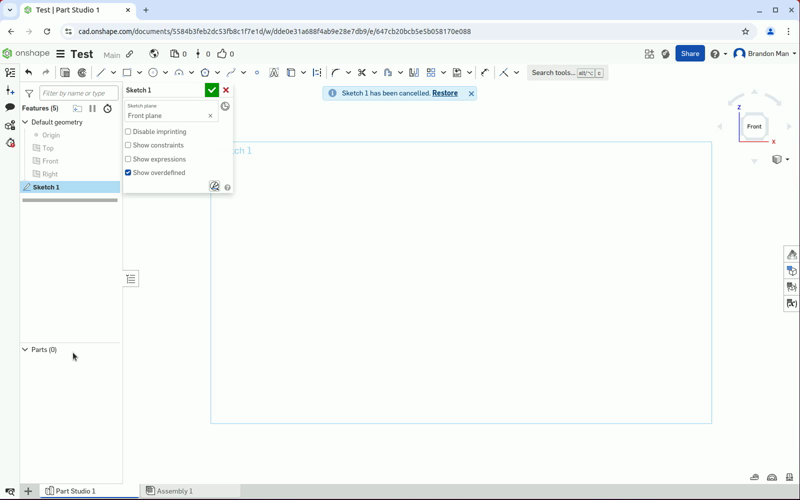
key(c)
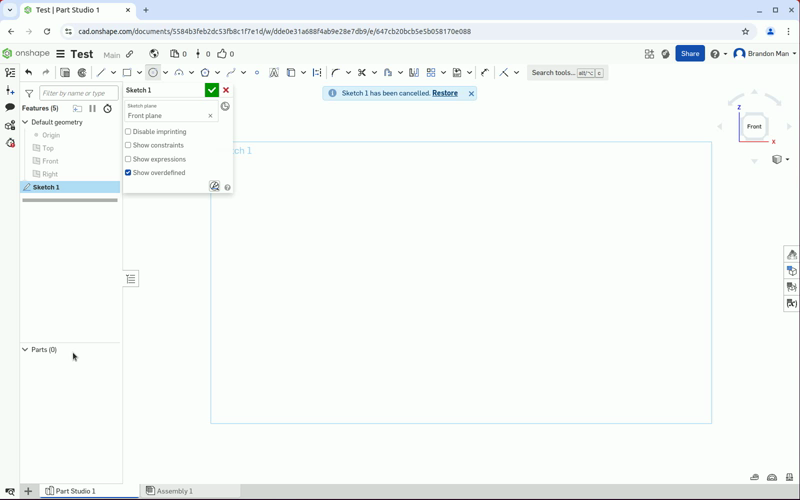
key_down(shift)
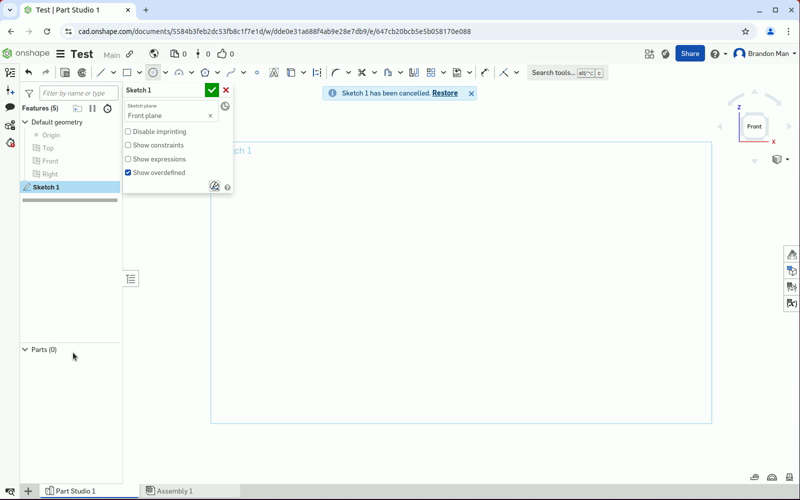
mouse_move(461, 282)
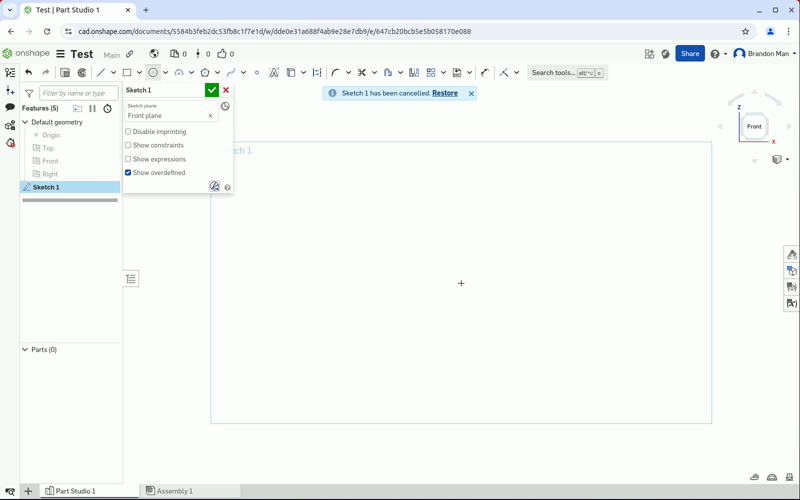
click(461, 282)
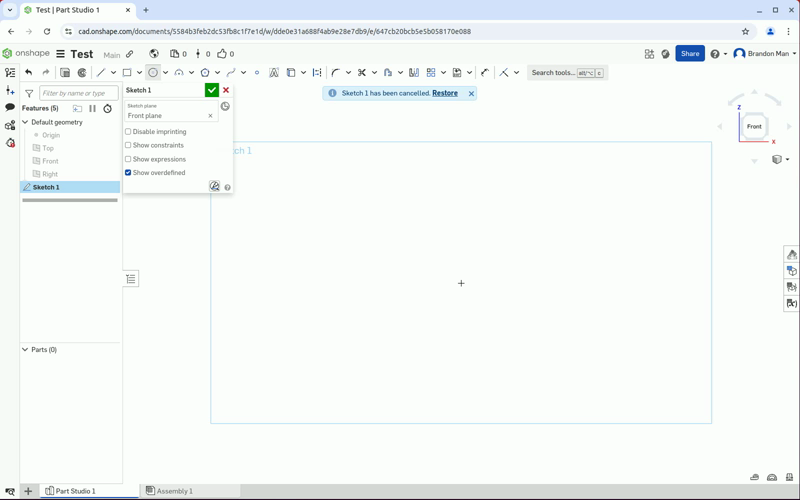
key_up(shift)
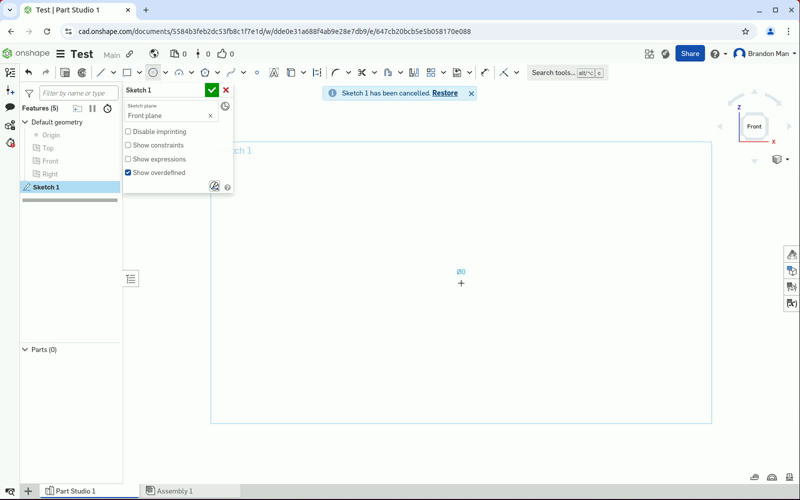
mouse_move(574, 282)
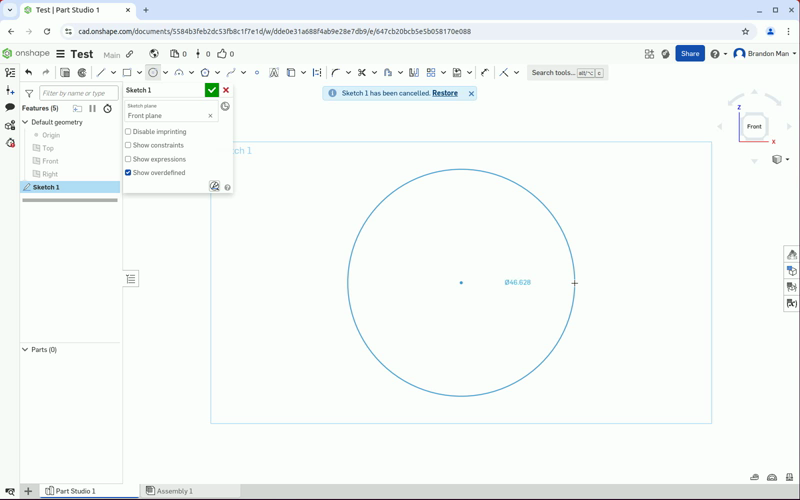
click(574, 282)
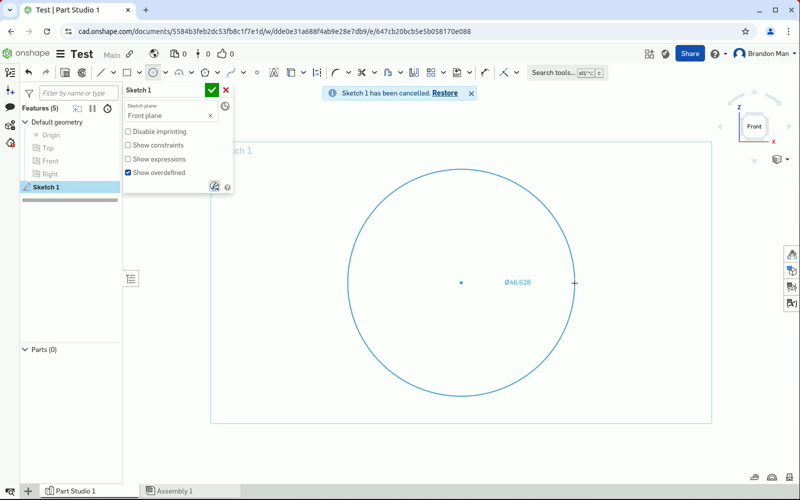
key(esc)
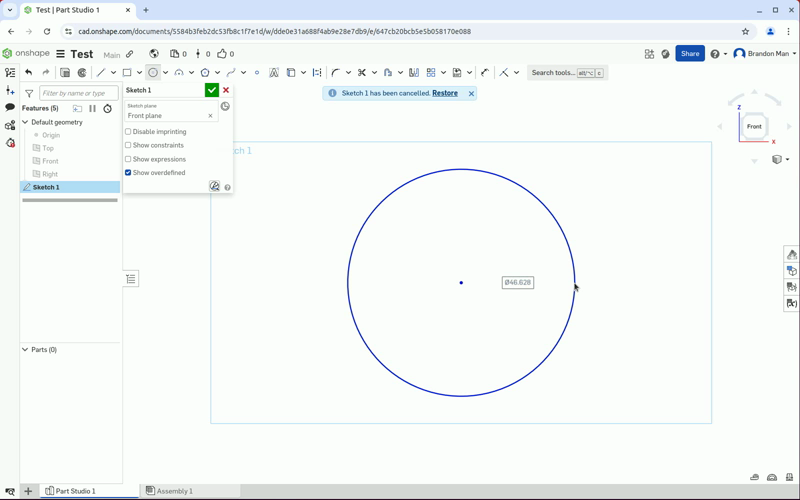
key(l)
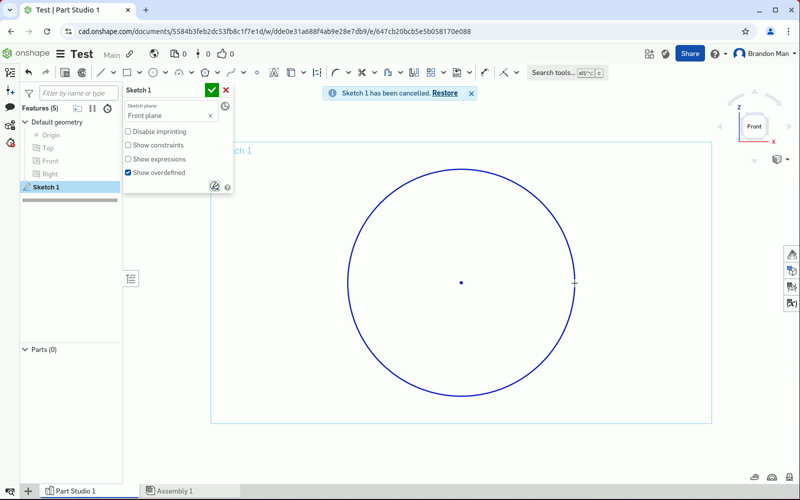
key_down(shift)
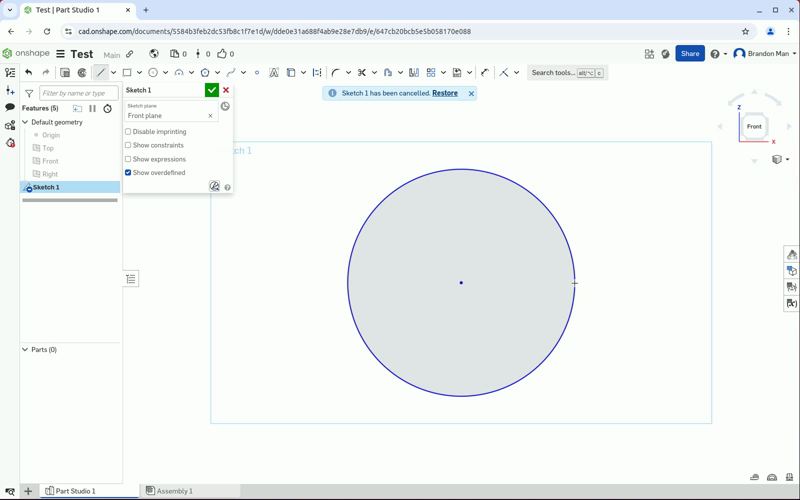
mouse_move(437, 306)
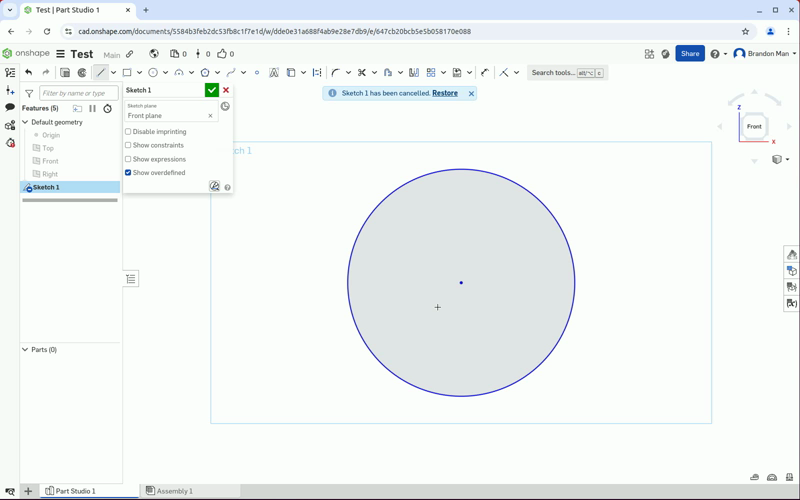
click(437, 306)
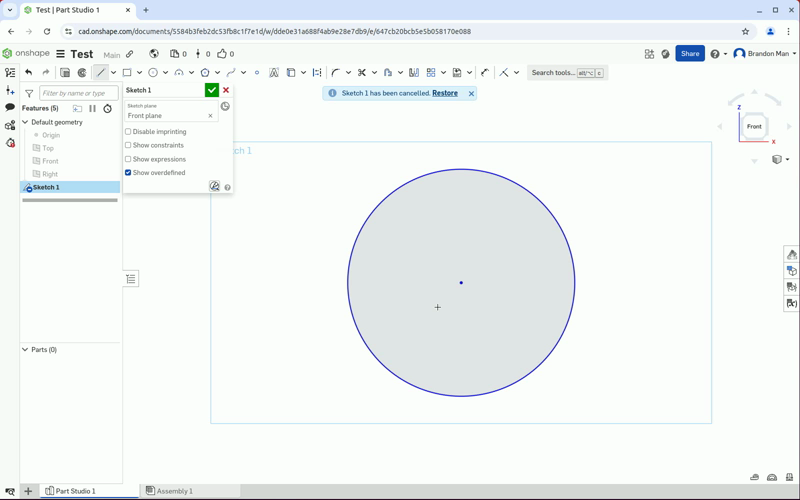
key_up(shift)
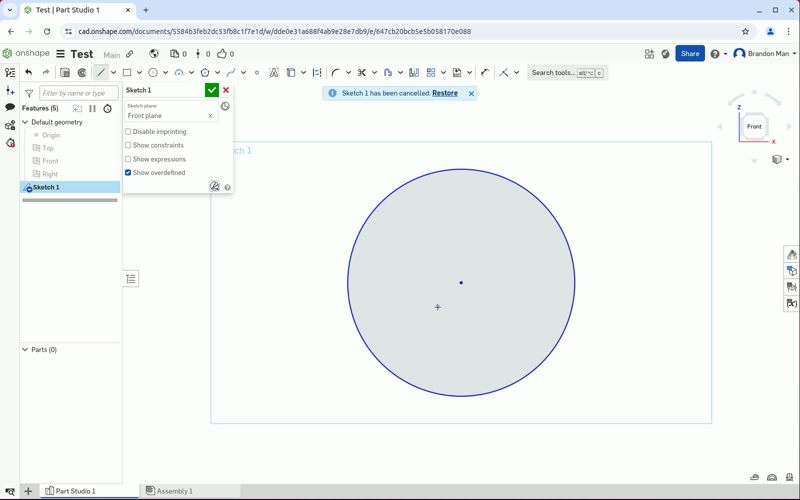
key_down(shift)
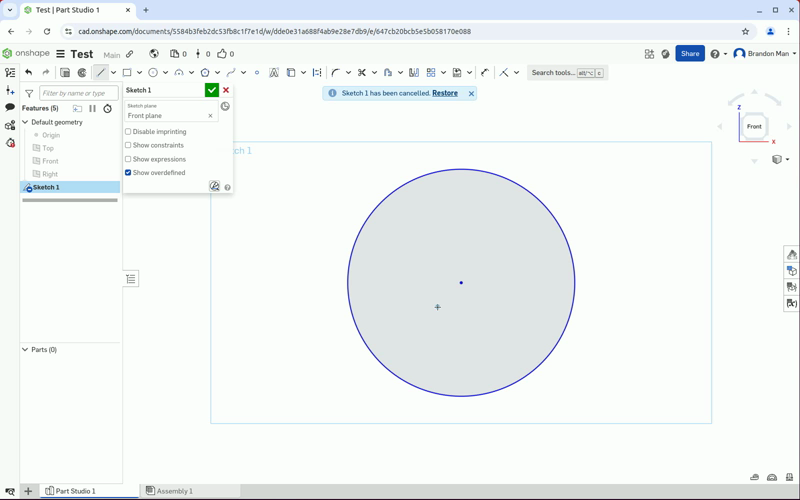
mouse_move(467, 306)
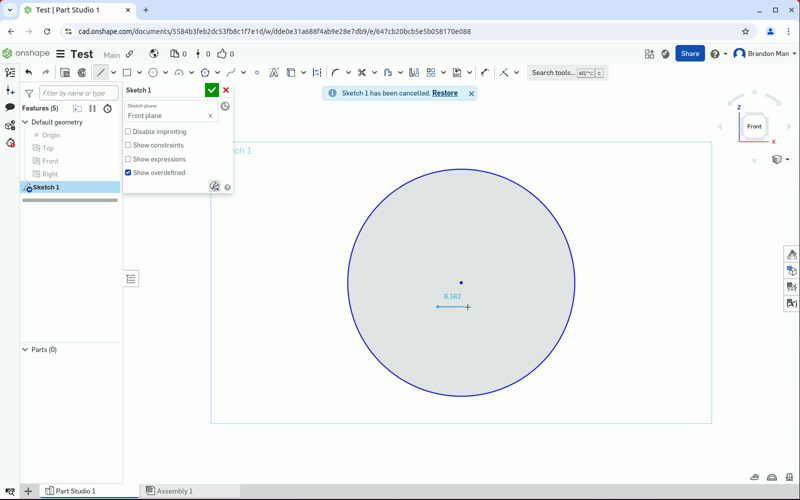
mouse_move(482, 306)
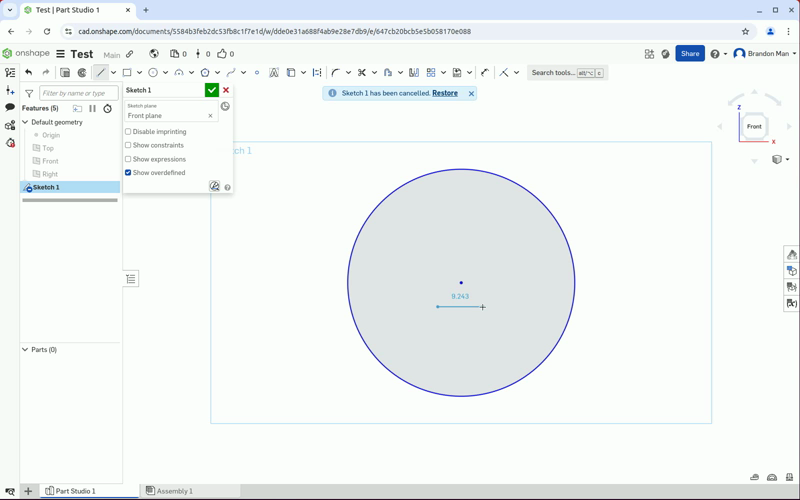
click(482, 306)
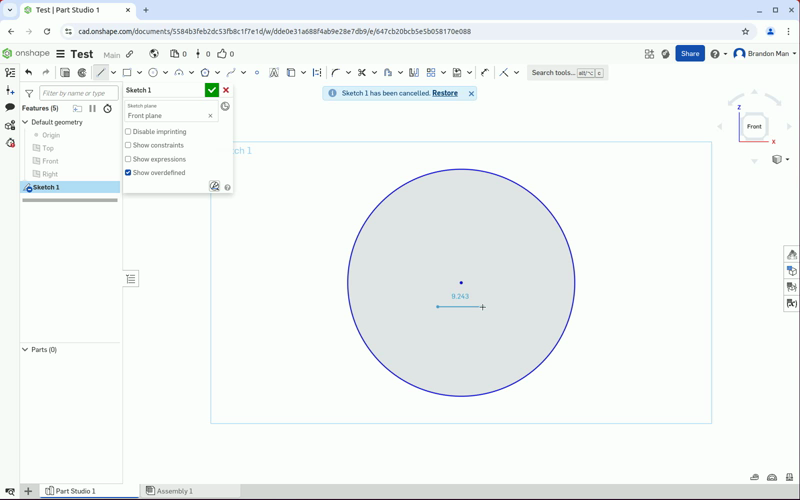
key_up(shift)
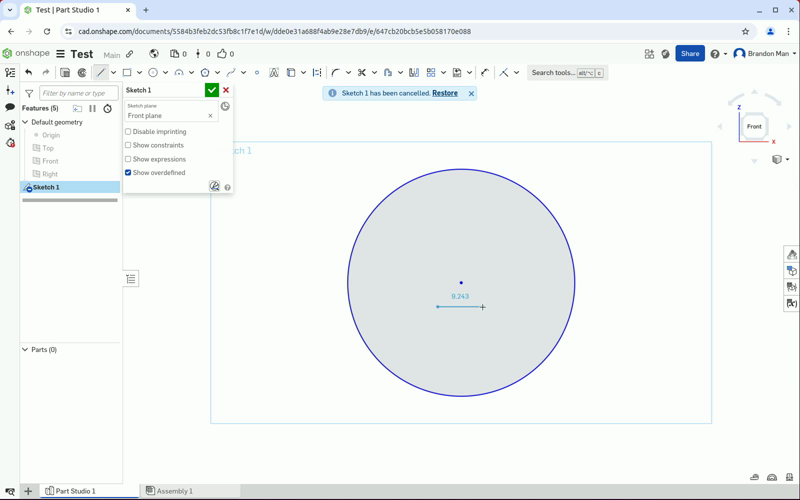
key_down(shift)
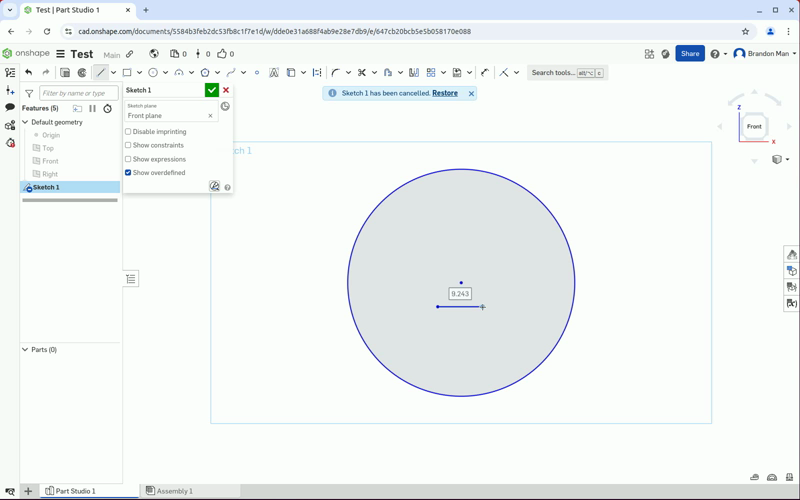
mouse_move(512, 306)
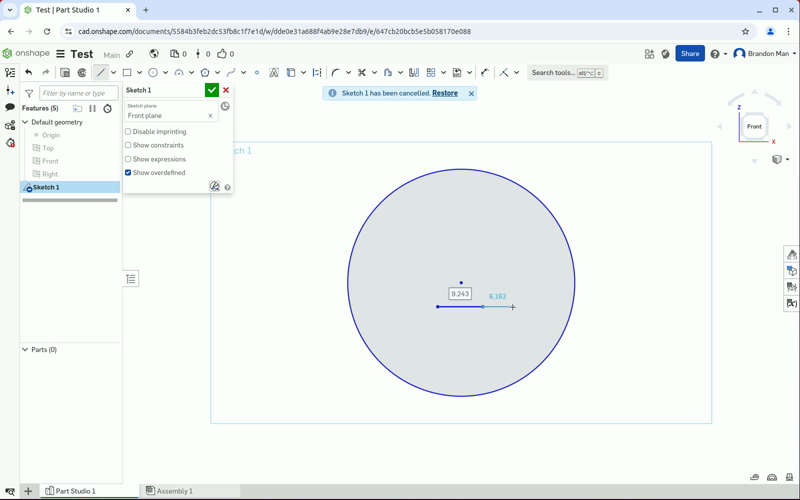
mouse_move(482, 259)
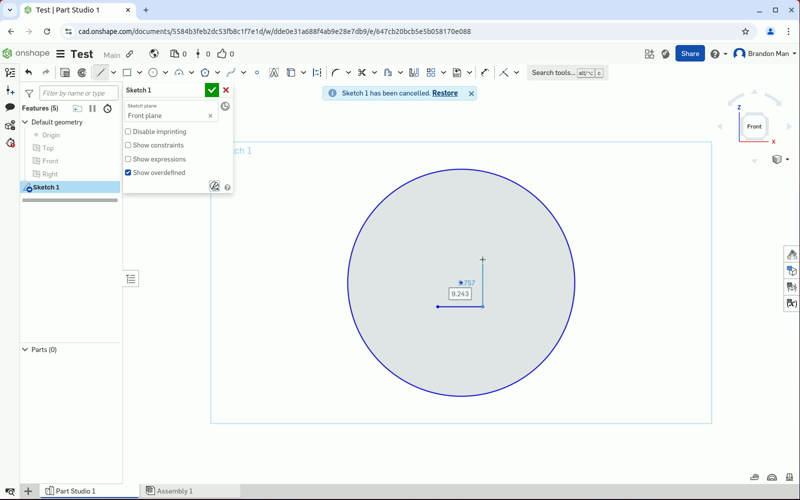
click(482, 259)
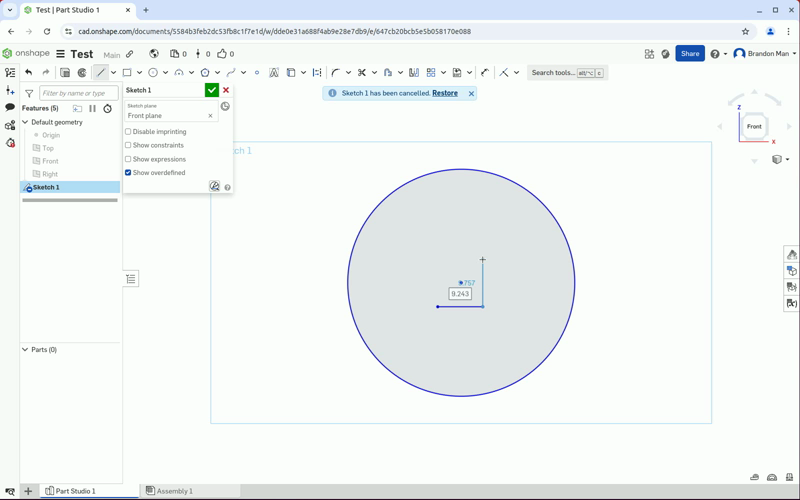
key_up(shift)
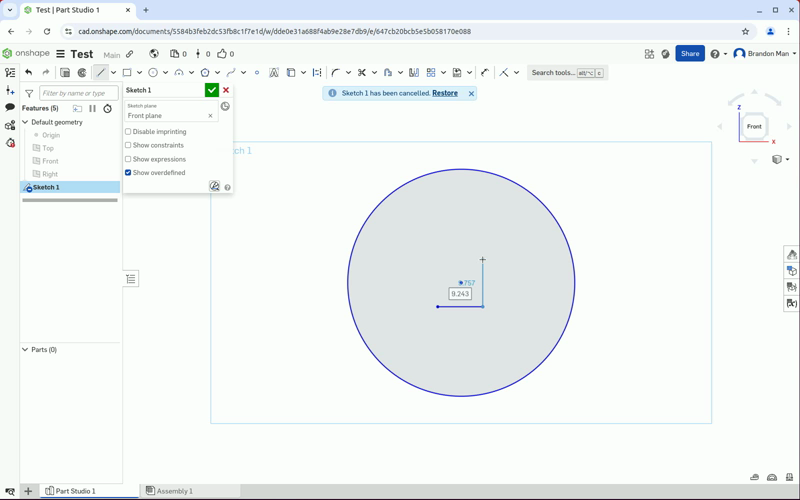
key_down(shift)
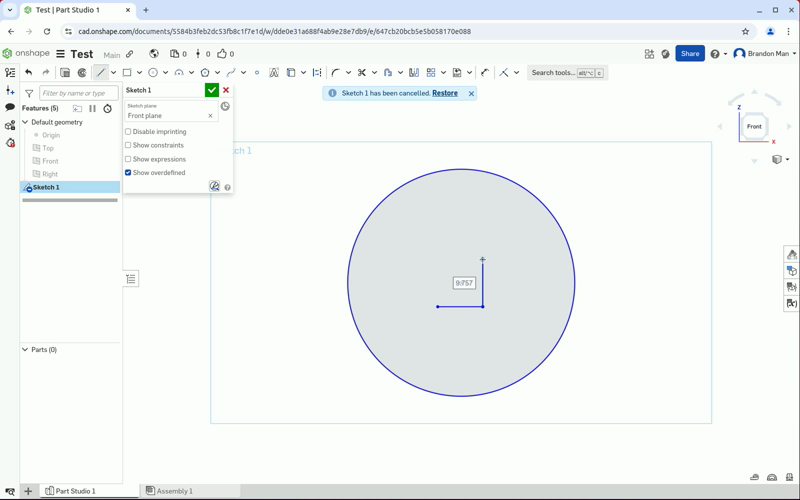
mouse_move(512, 259)
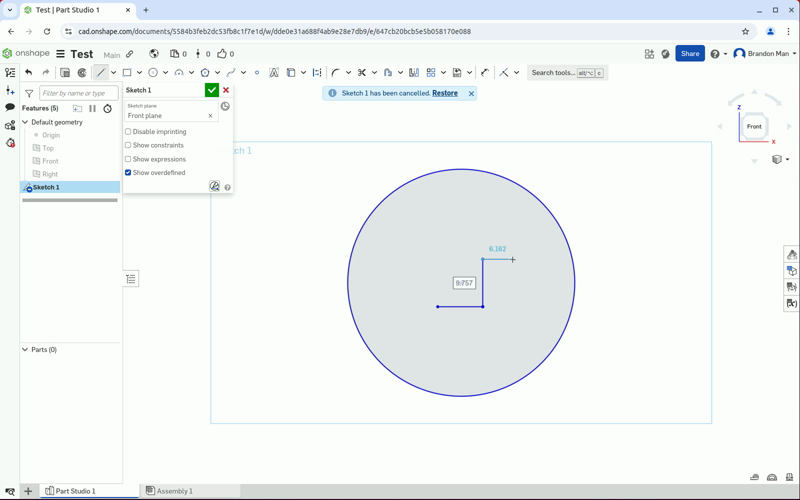
mouse_move(437, 259)
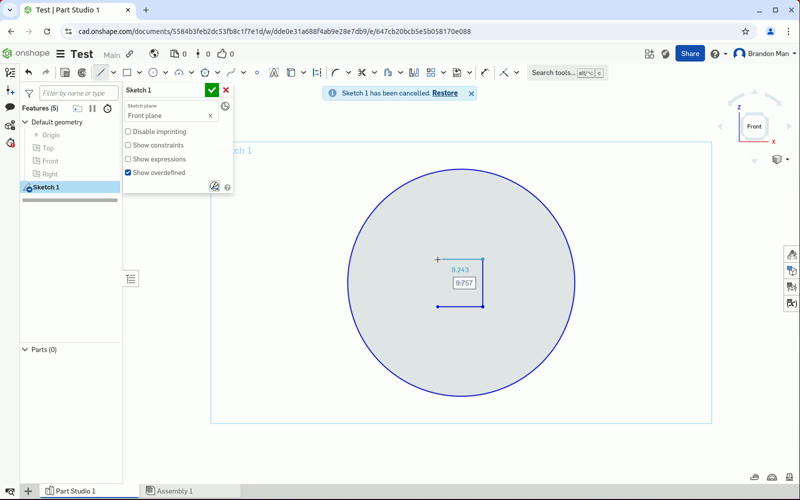
click(437, 259)
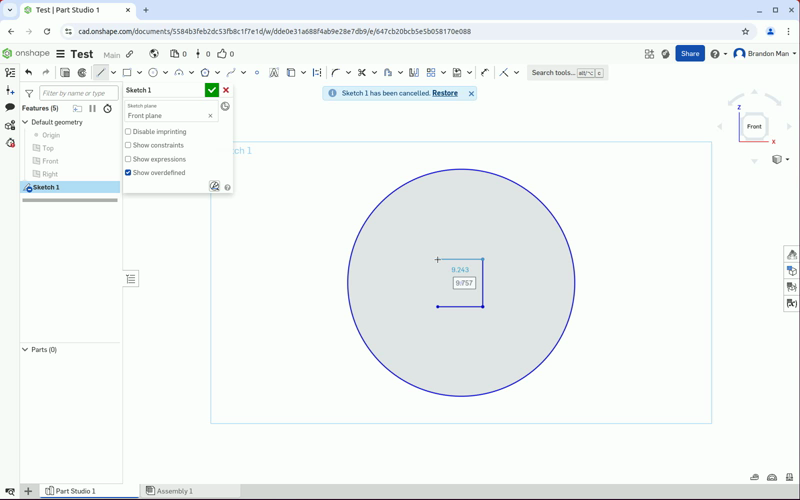
key_up(shift)
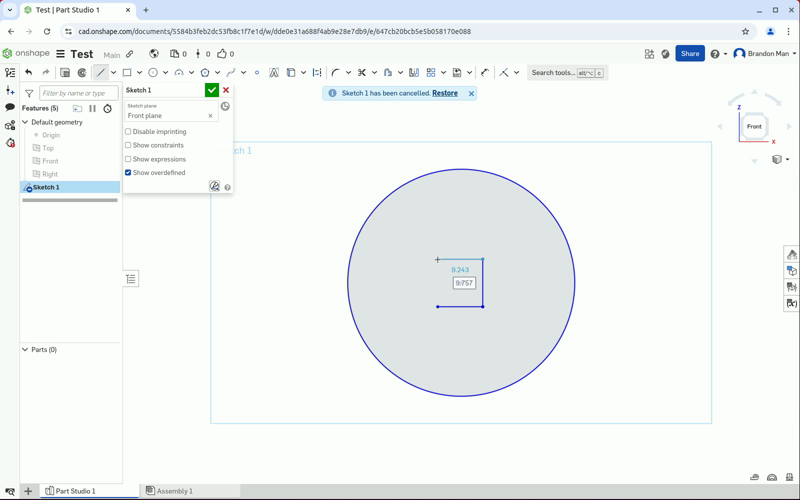
mouse_move(467, 259)
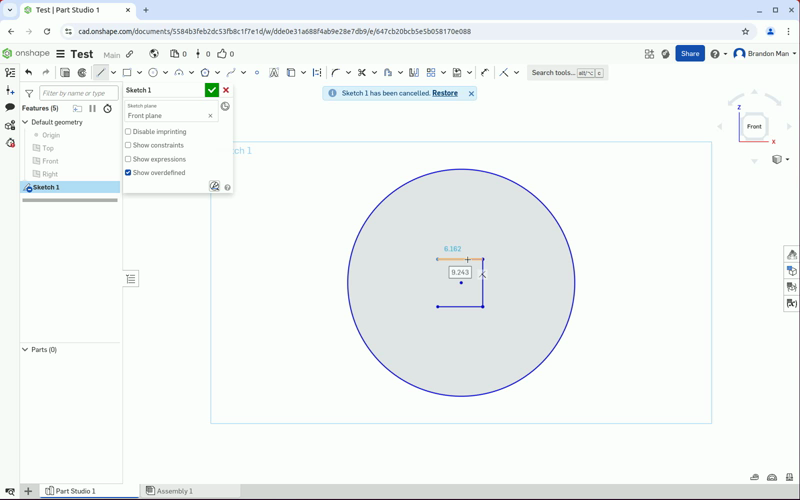
key_down(shift)
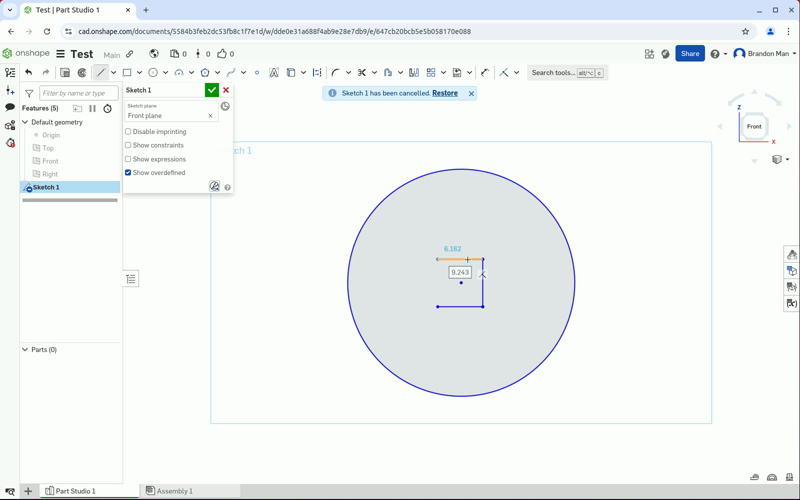
mouse_move(437, 306)
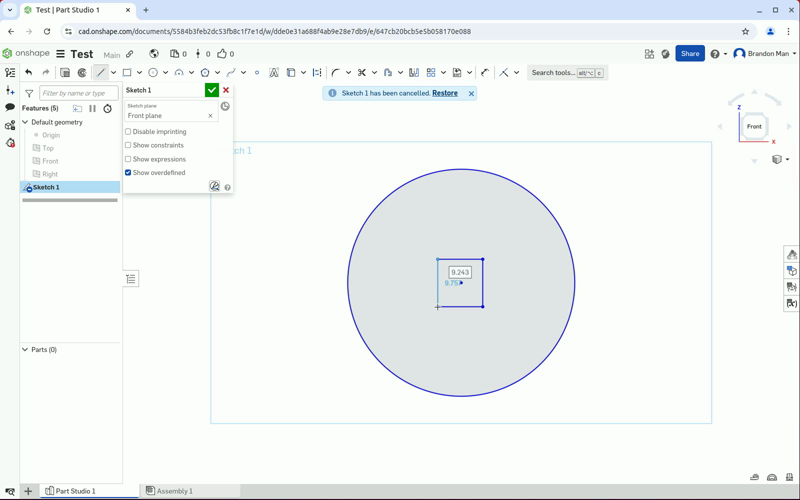
key_up(shift)
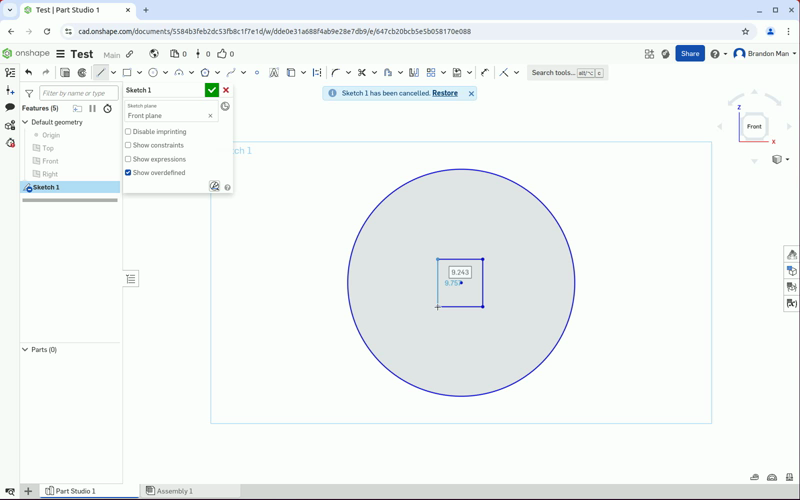
click(437, 306)
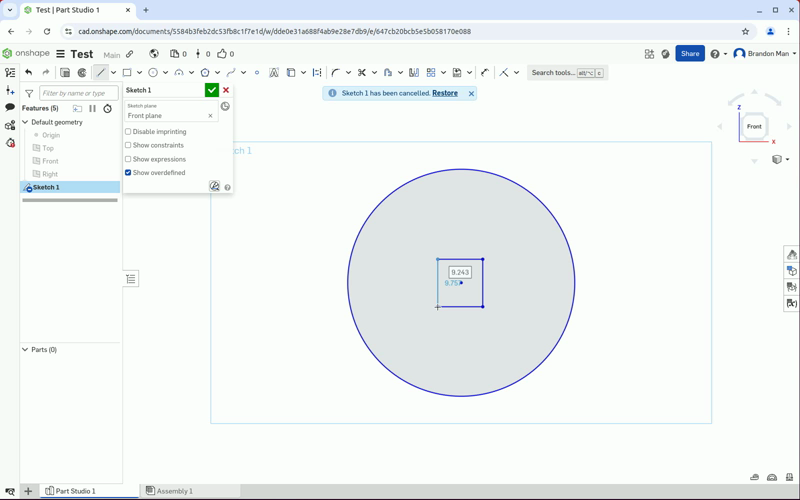
key(esc)
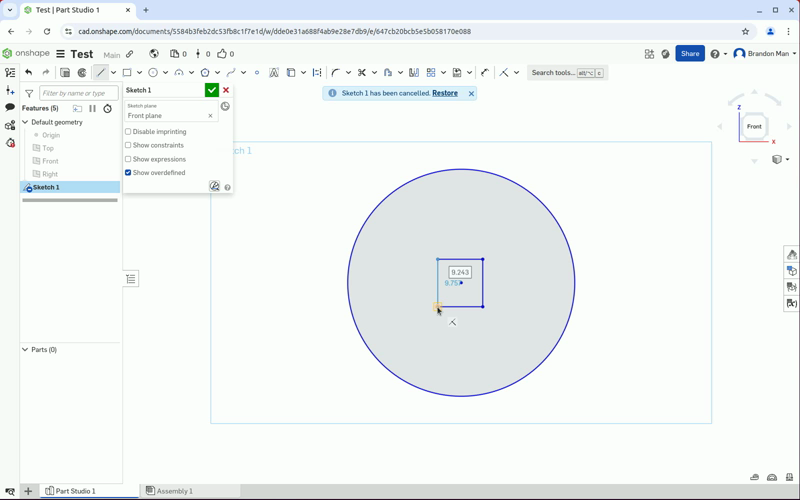
mouse_move(546, 269)
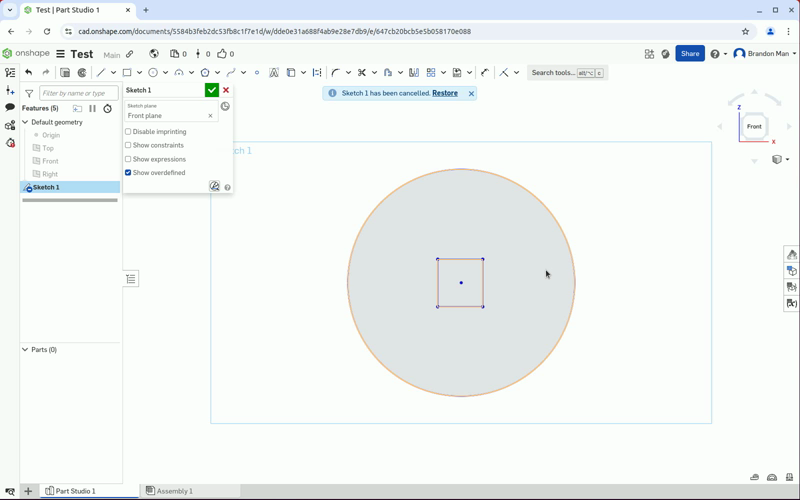
click(546, 269)
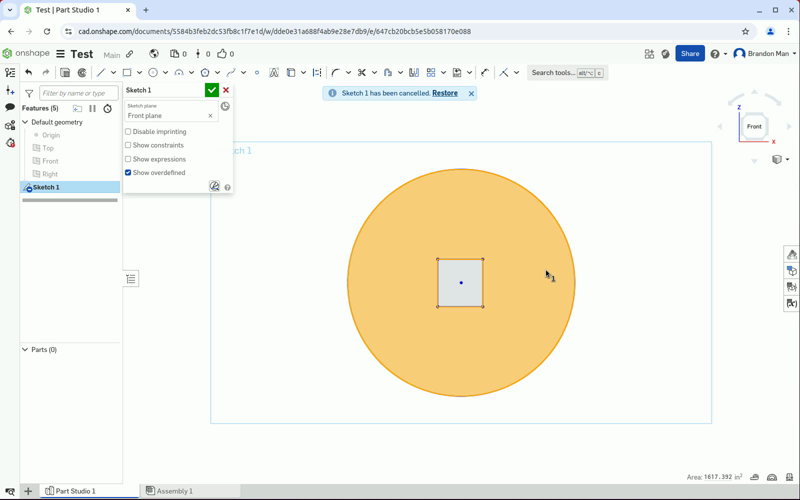
mouse_move(73, 352)
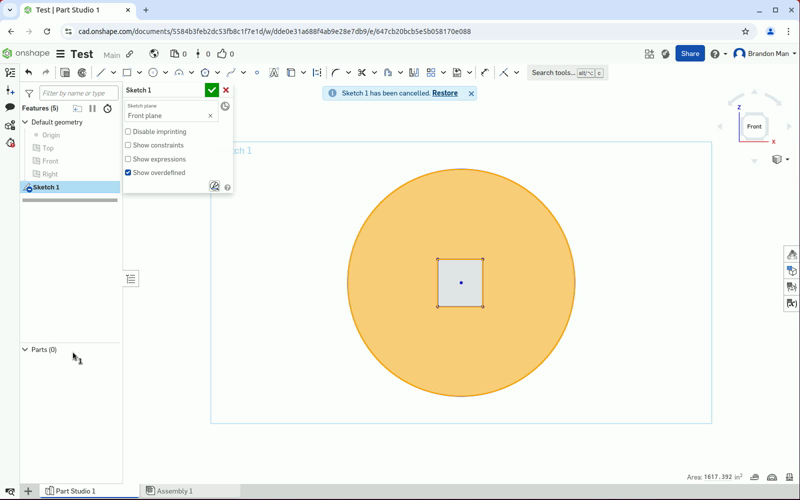
key(shift+y)
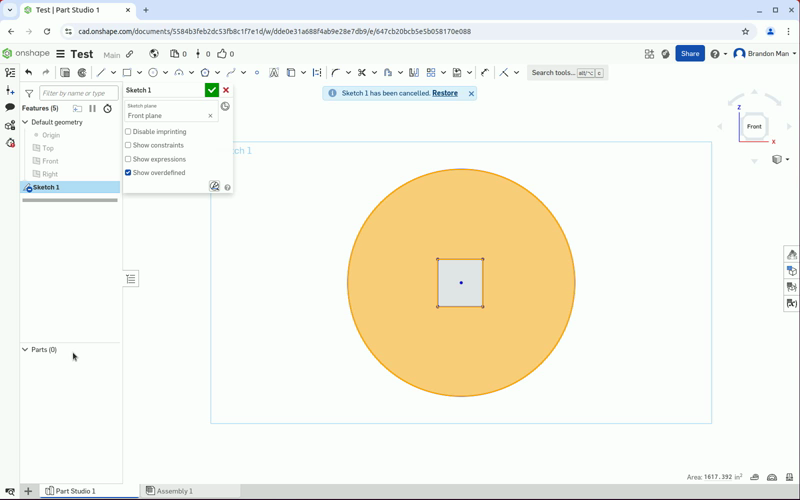
key(shift+e)
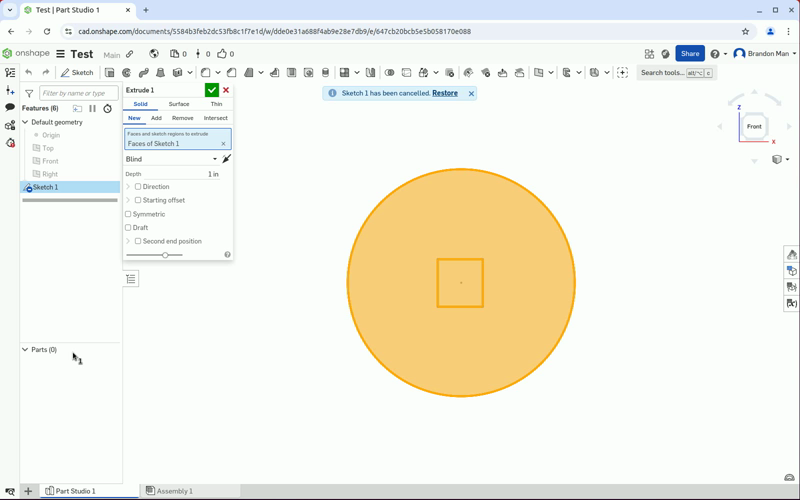
mouse_move(143, 106)
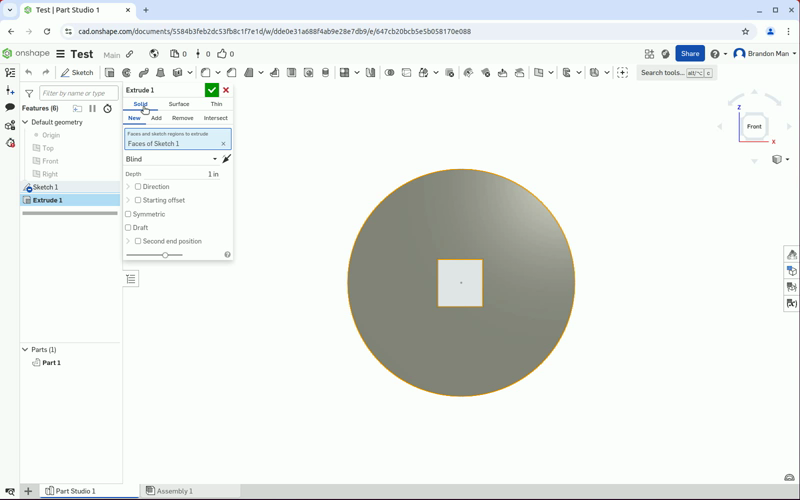
click(143, 106)
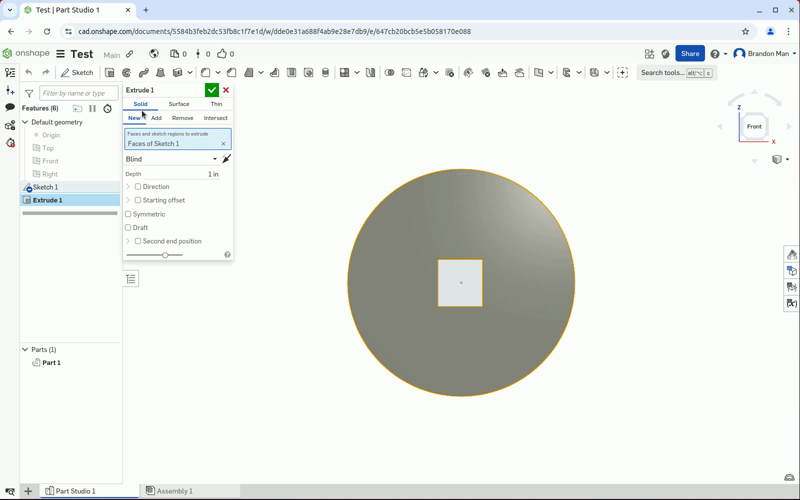
mouse_move(137, 120)
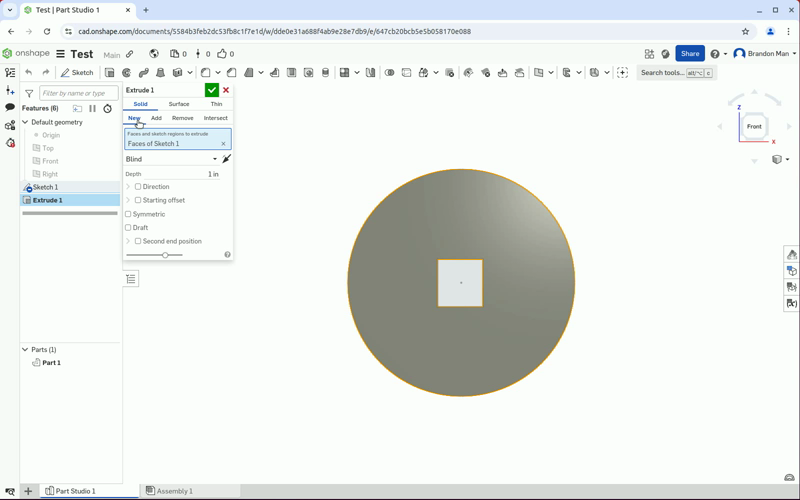
click(137, 120)
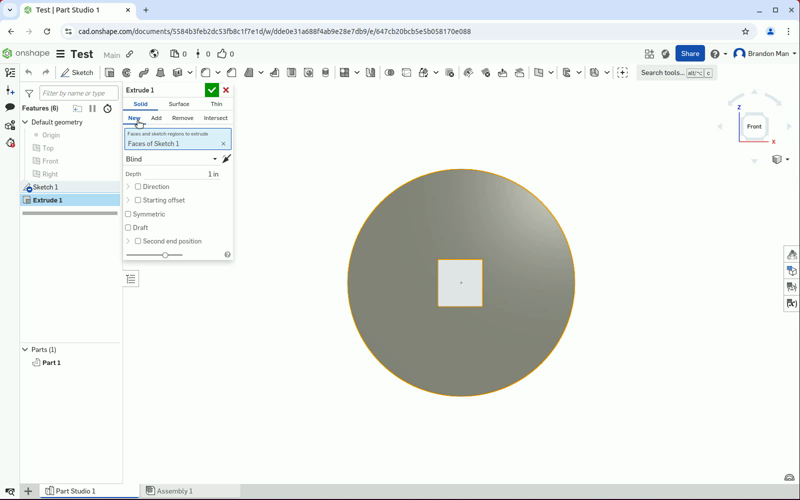
key(tab, 4)
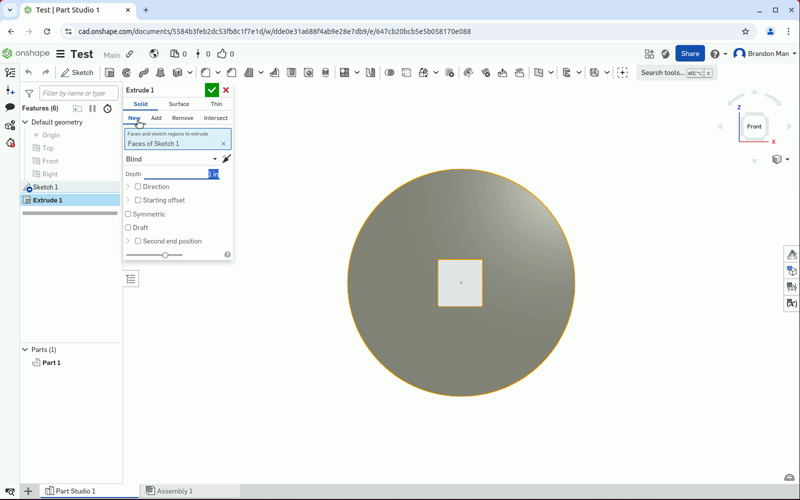
text(18.535)
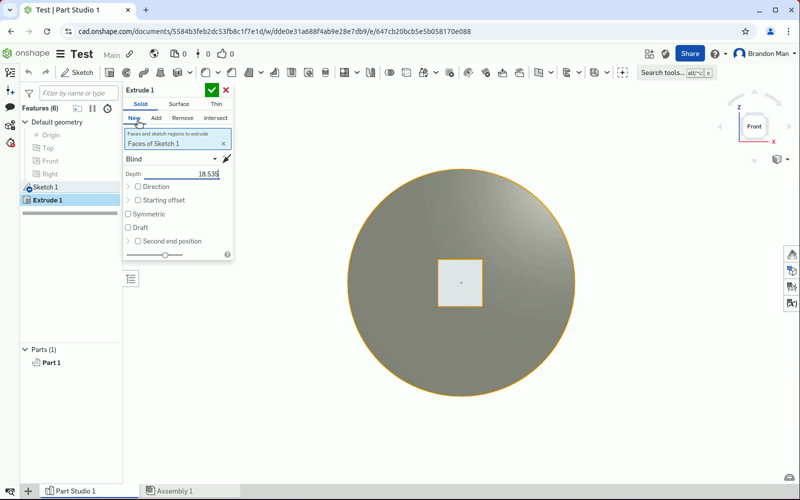
key(enter)
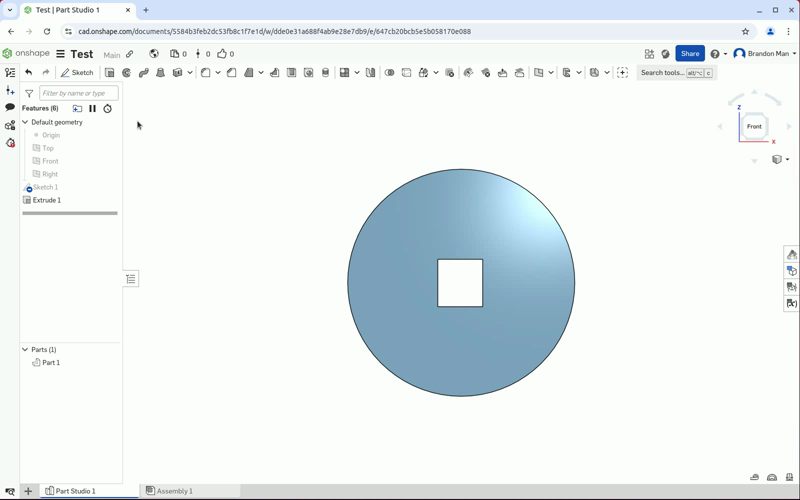
key(shift+h)
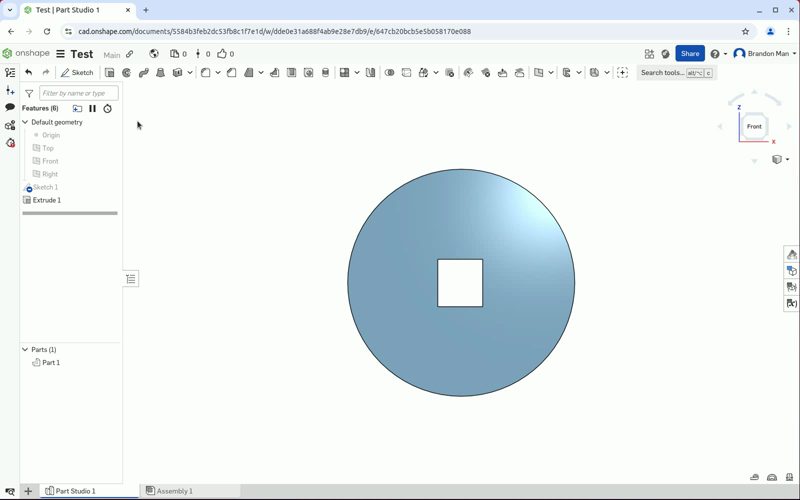
key(shift+h)
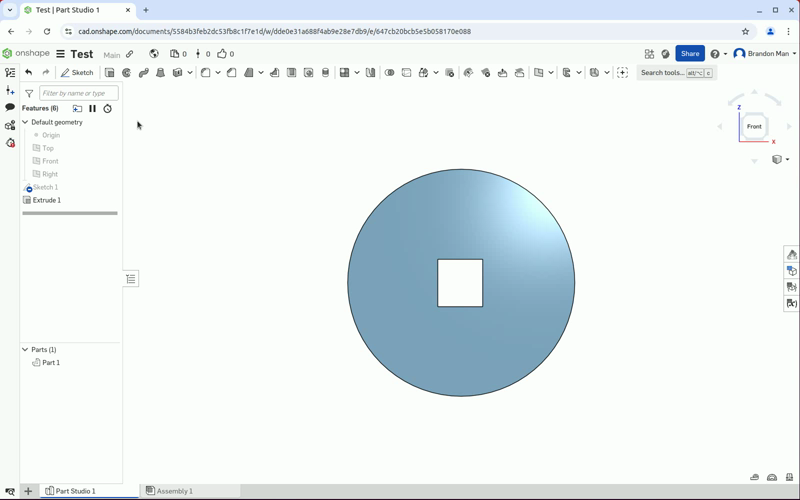
mouse_move(73, 189)
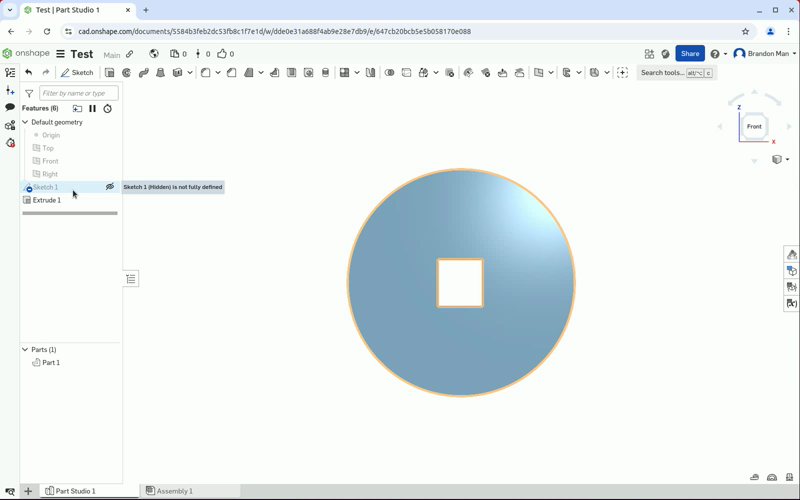
click(73, 189)
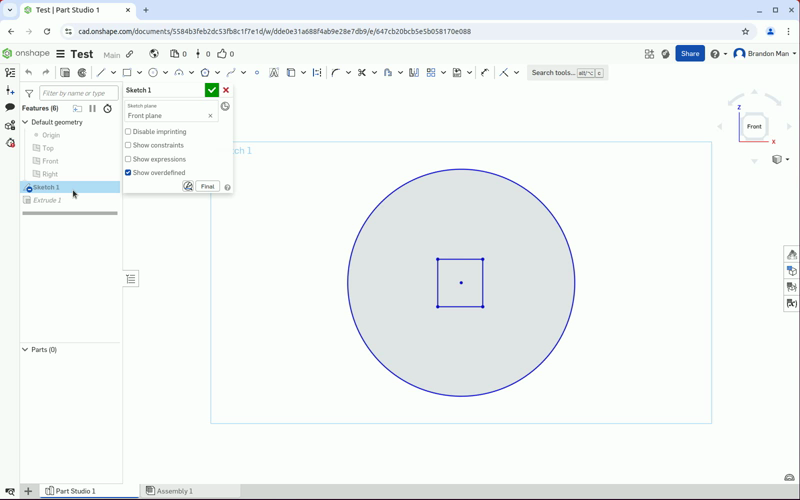
mouse_move(229, 92)
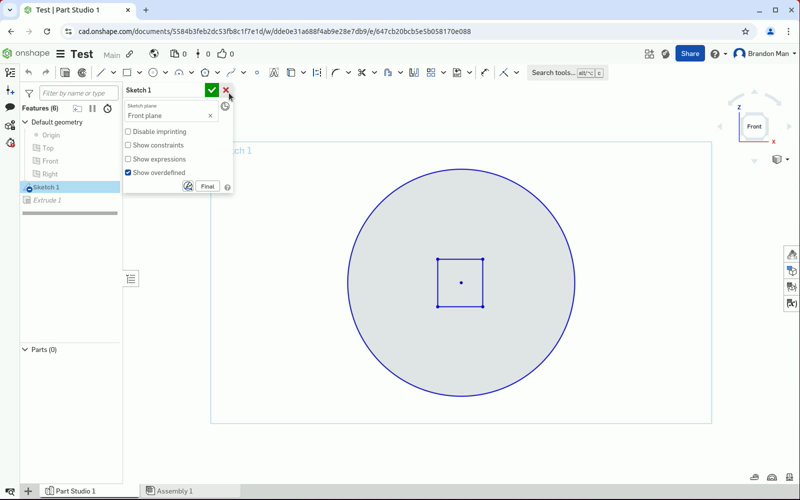
click(229, 92)
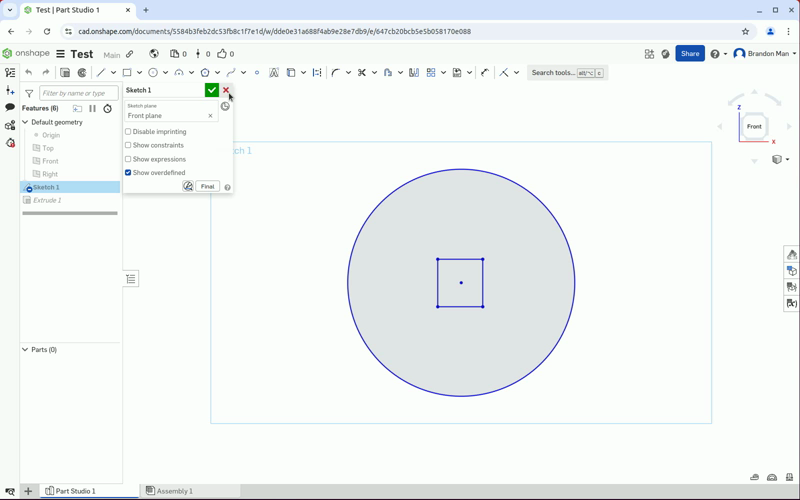
key(shift+s)
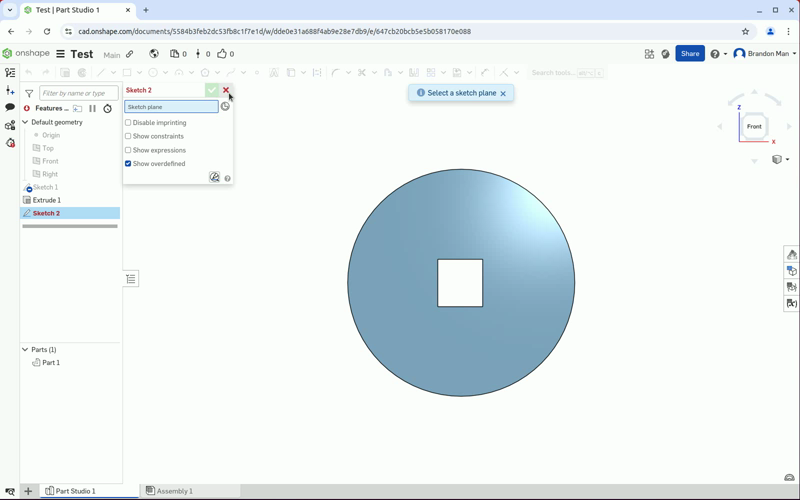
mouse_move(73, 163)
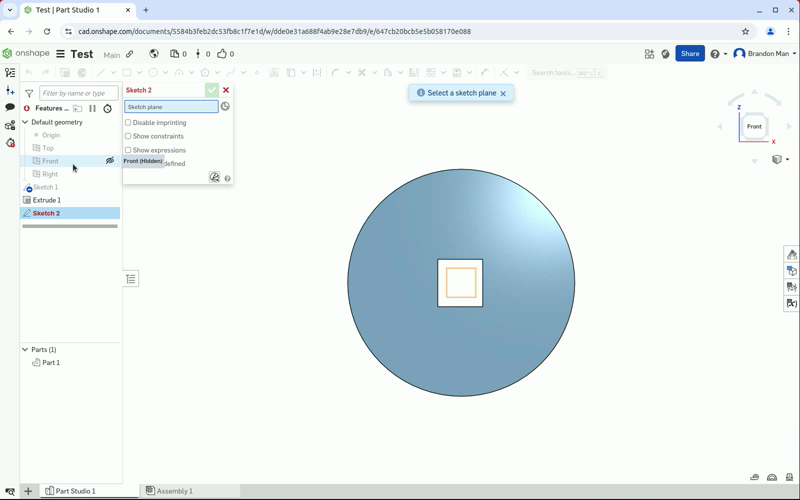
click(73, 163)
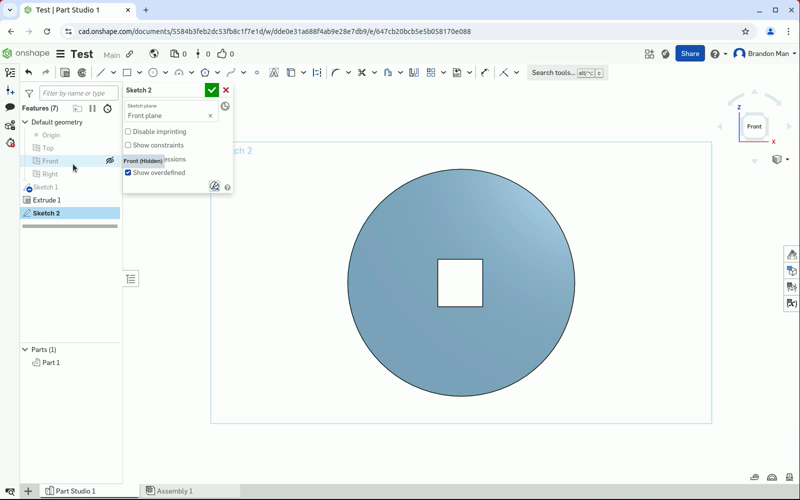
mouse_move(73, 352)
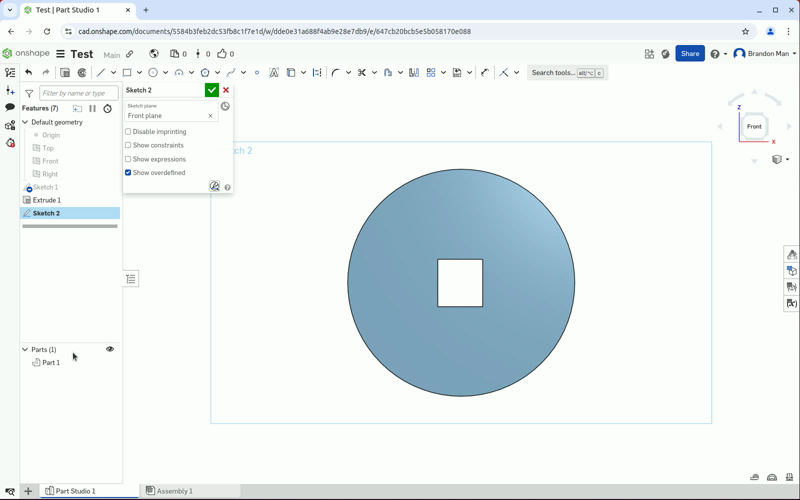
key(y)
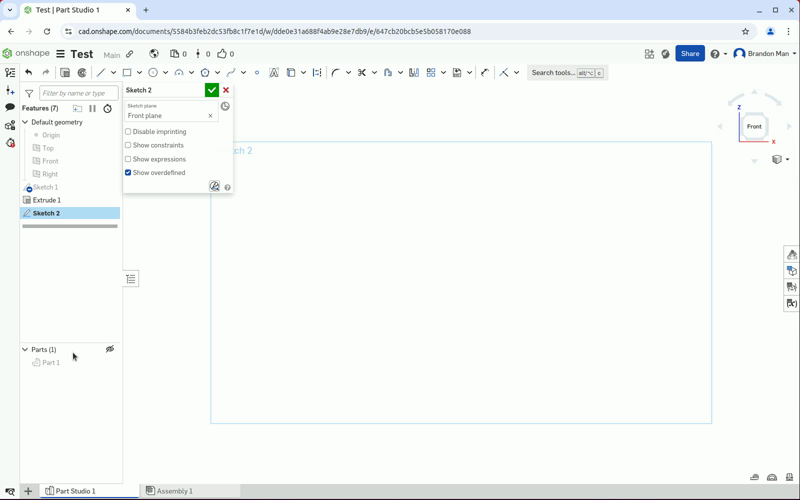
key(c)
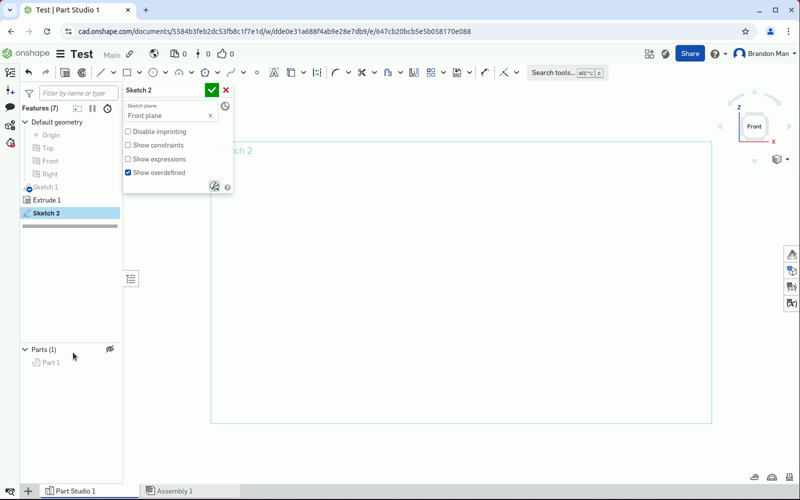
key_down(shift)
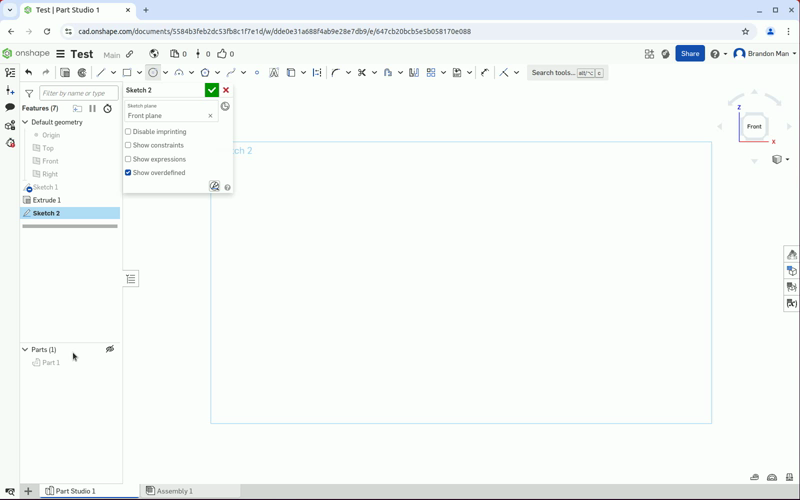
mouse_move(461, 282)
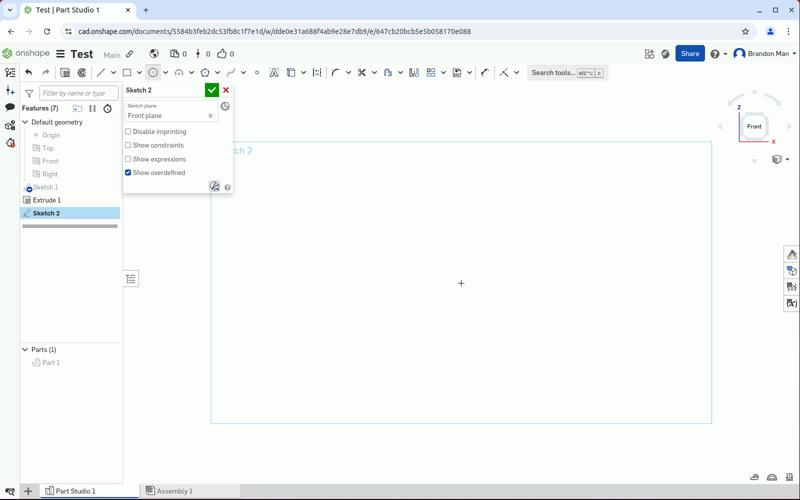
click(461, 282)
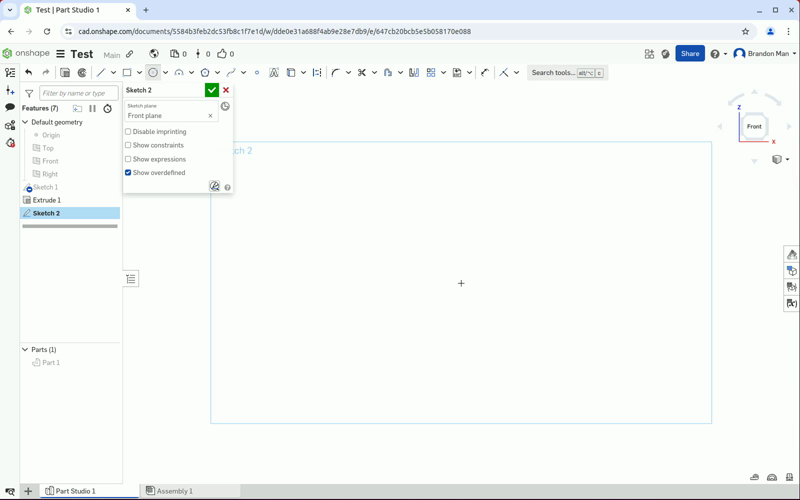
key_up(shift)
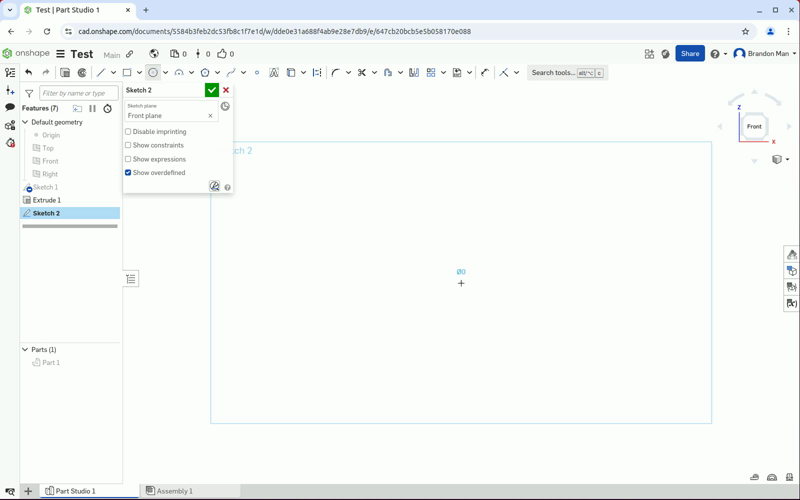
mouse_move(574, 282)
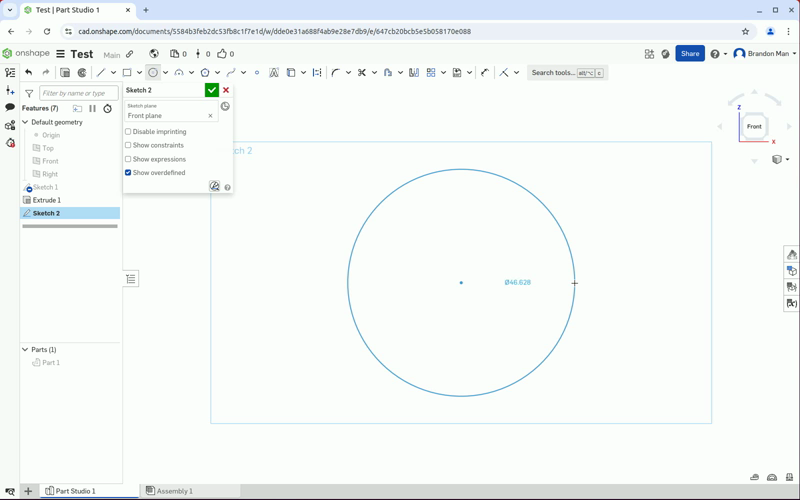
click(574, 282)
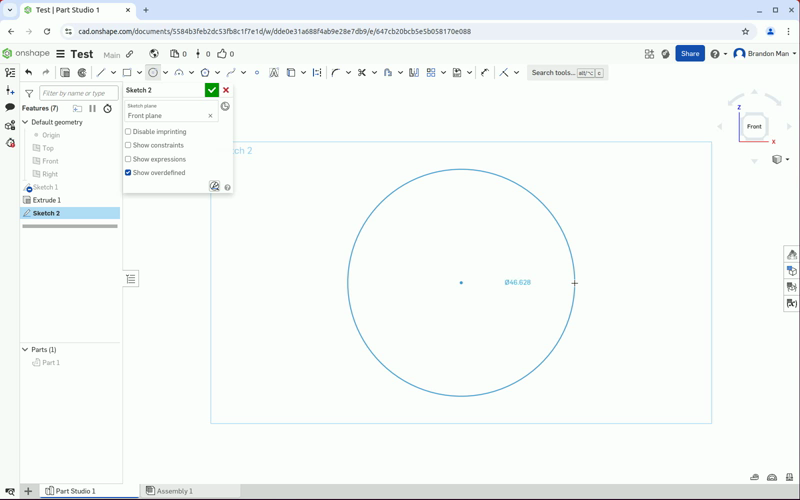
key(esc)
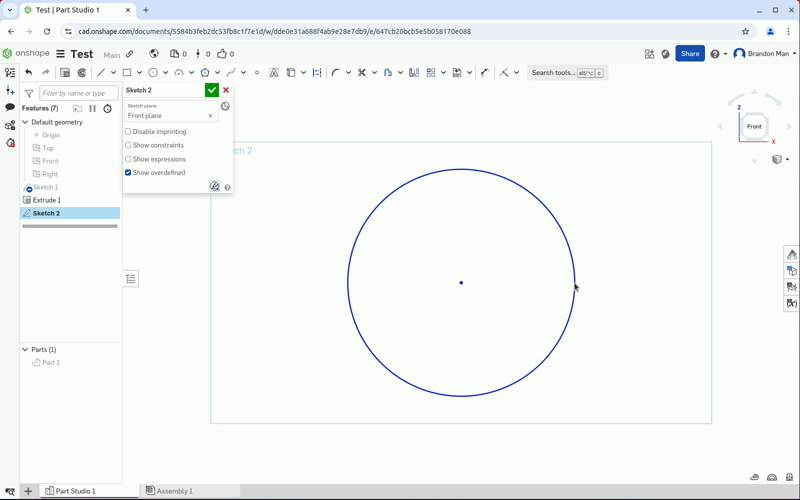
key(l)
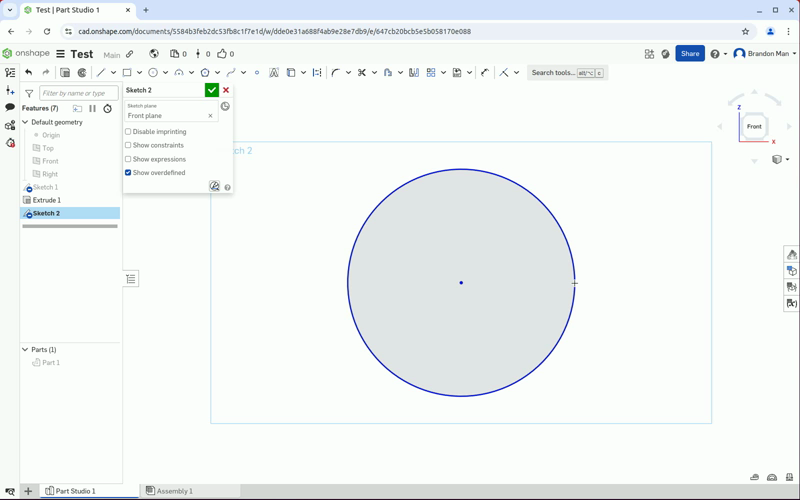
key_down(shift)
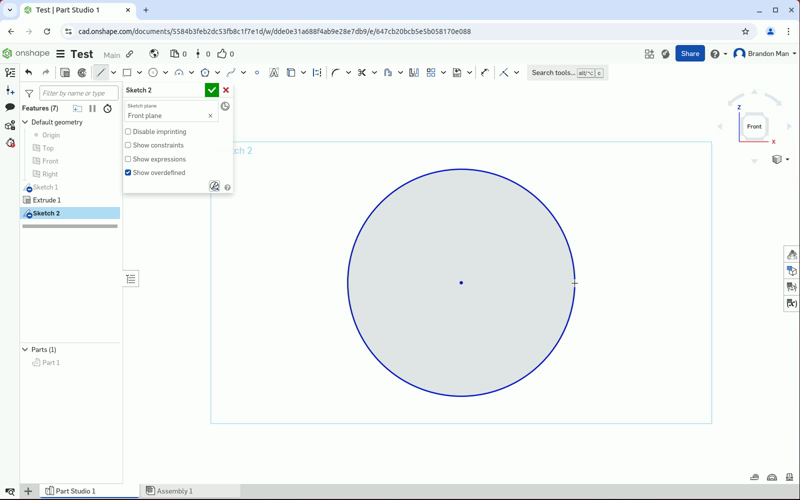
mouse_move(437, 306)
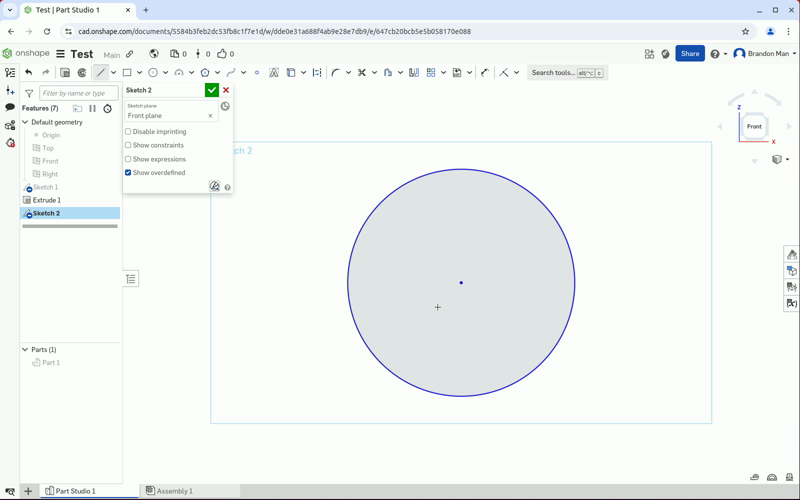
click(437, 306)
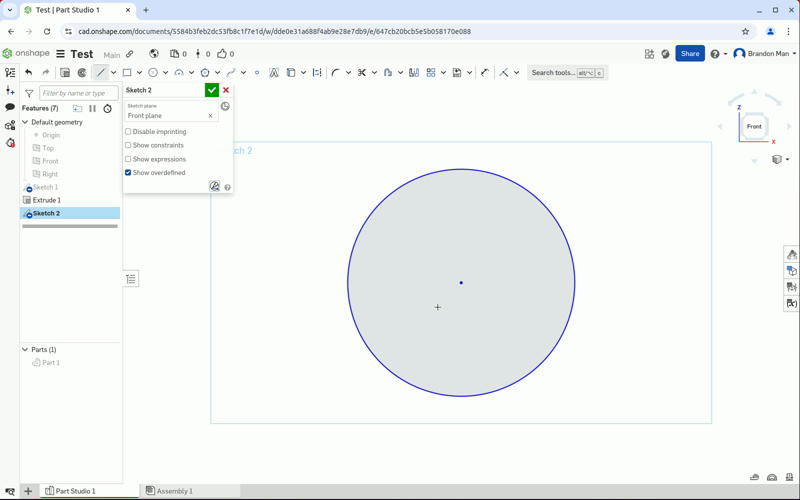
key_up(shift)
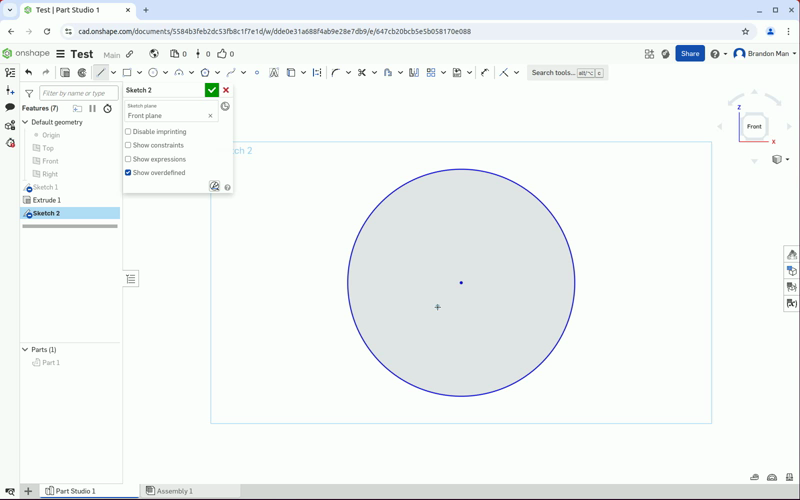
key_down(shift)
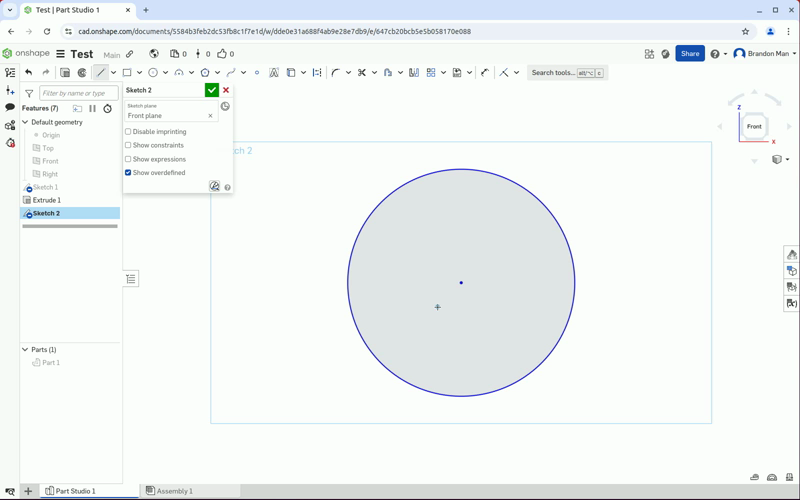
mouse_move(467, 306)
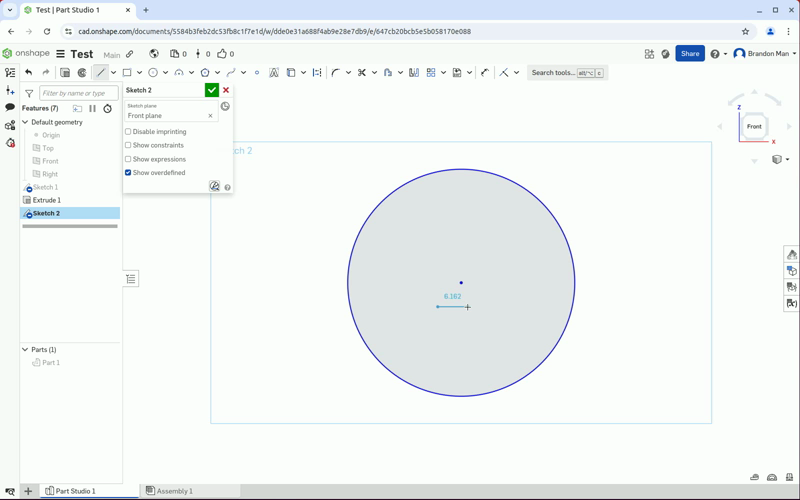
mouse_move(482, 306)
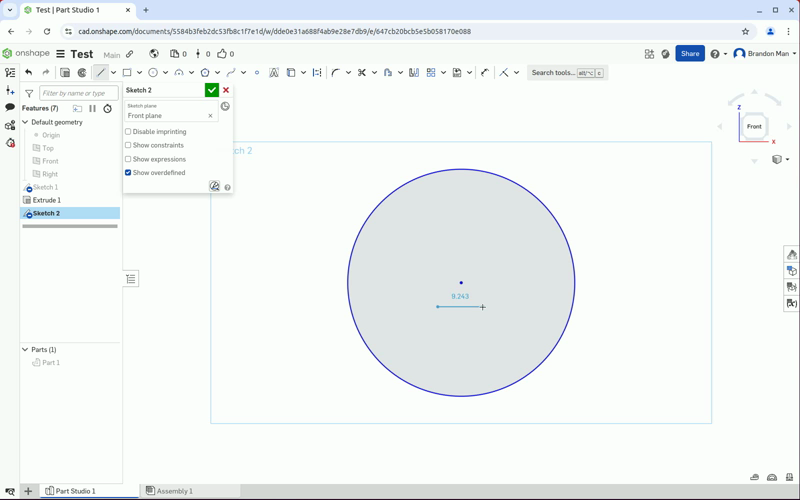
click(482, 306)
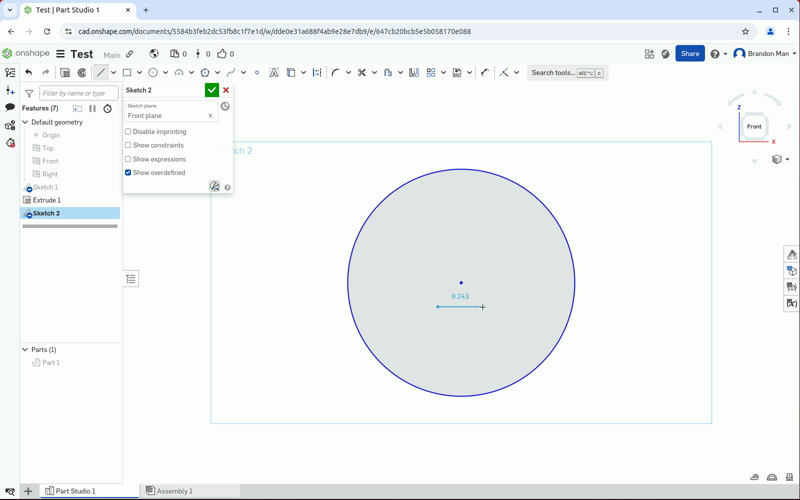
key_up(shift)
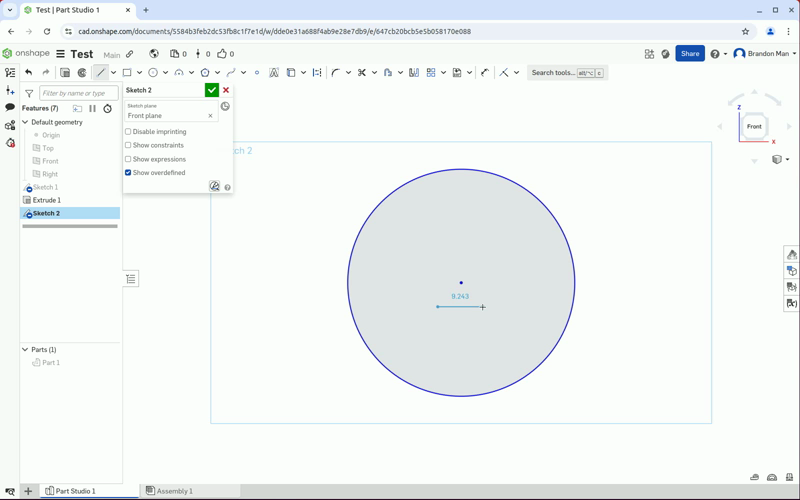
key_down(shift)
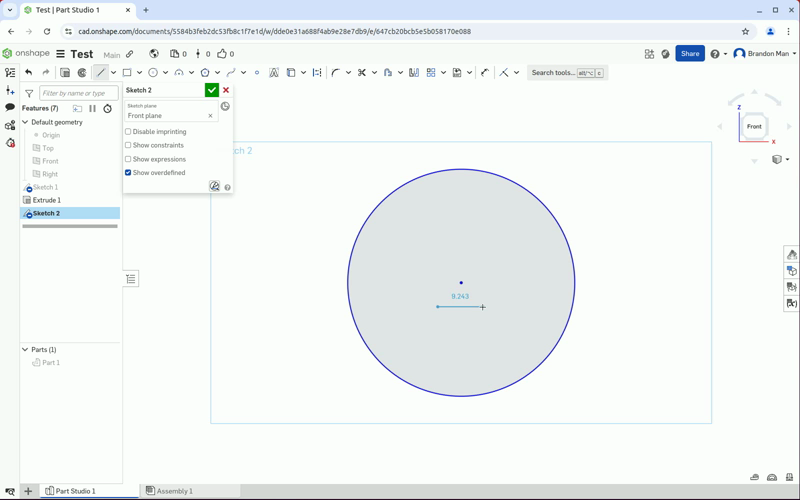
mouse_move(512, 306)
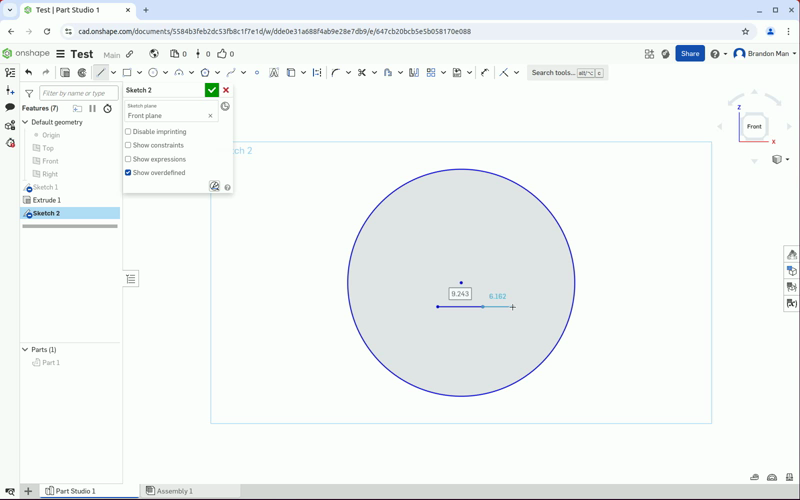
mouse_move(482, 259)
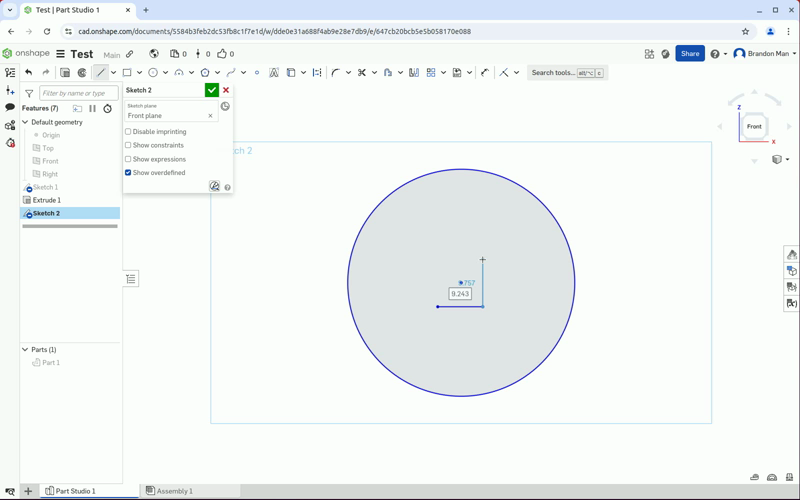
click(482, 259)
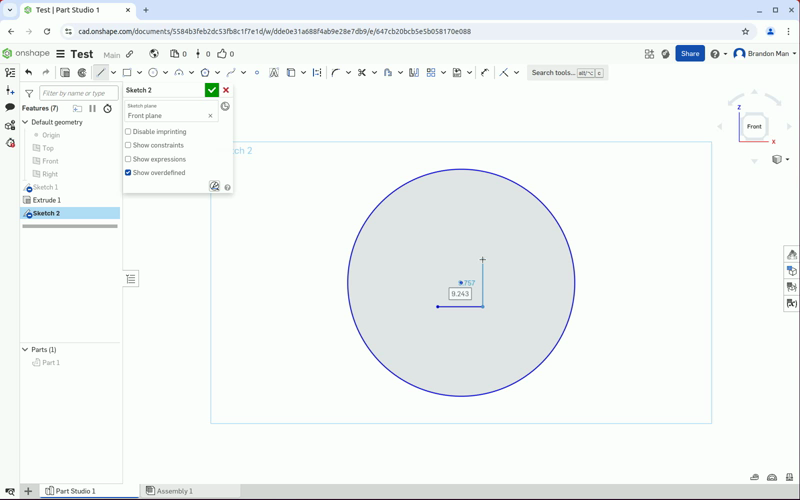
key_up(shift)
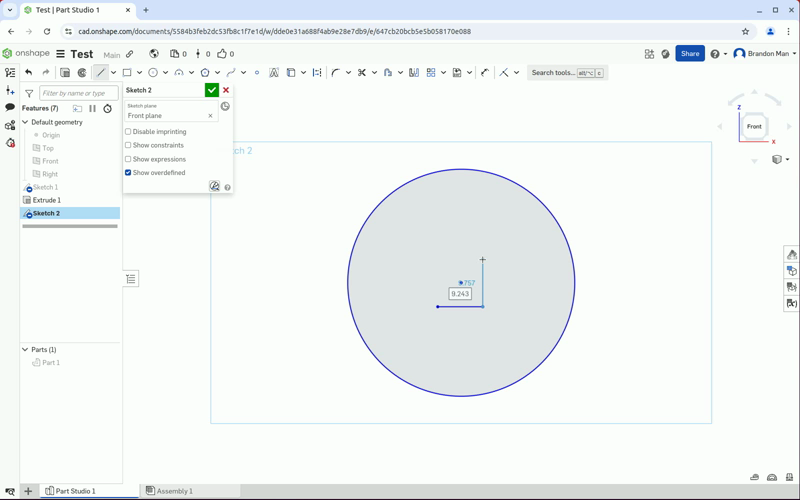
key_down(shift)
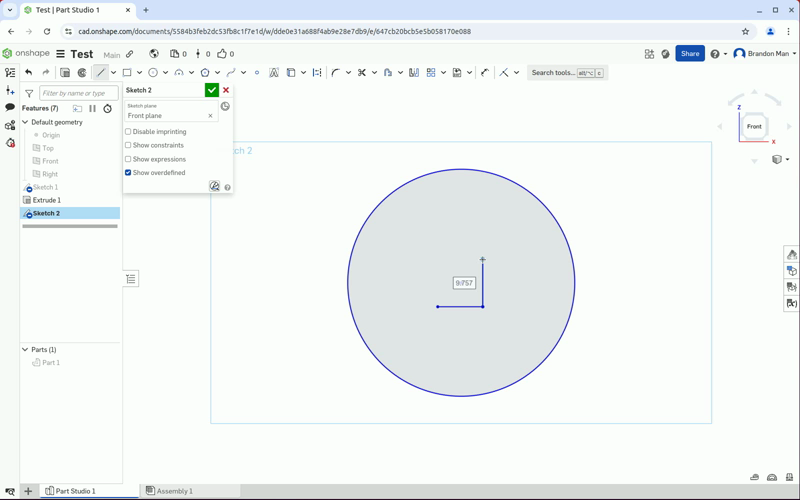
mouse_move(512, 259)
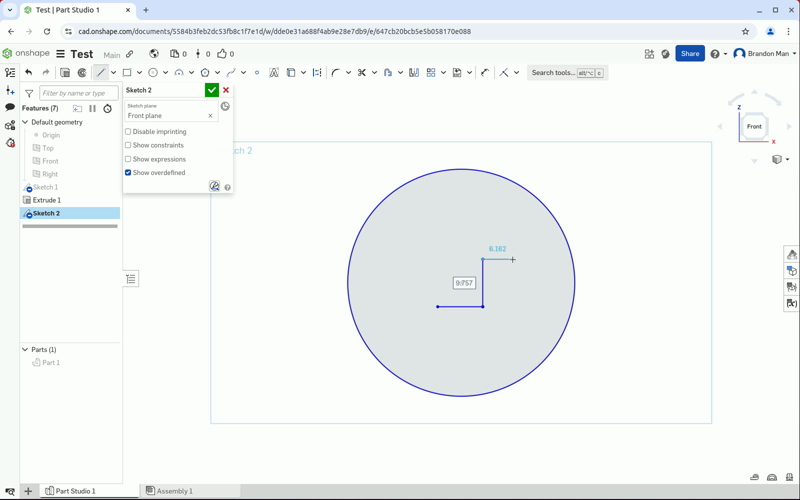
mouse_move(437, 259)
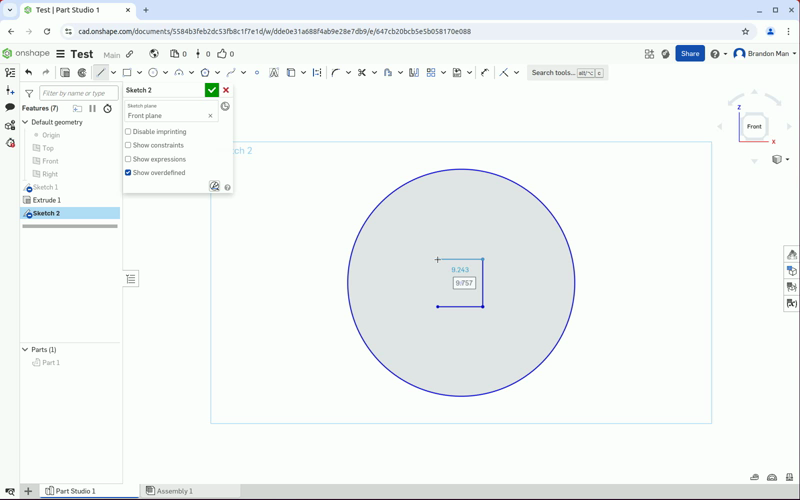
click(437, 259)
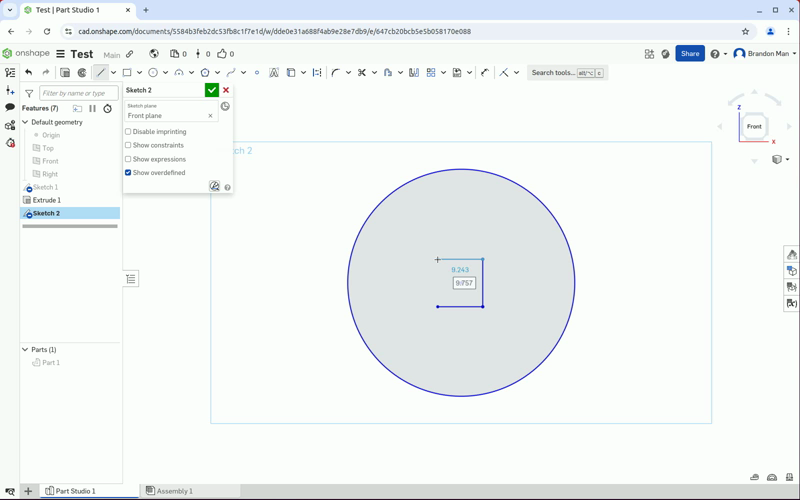
key_up(shift)
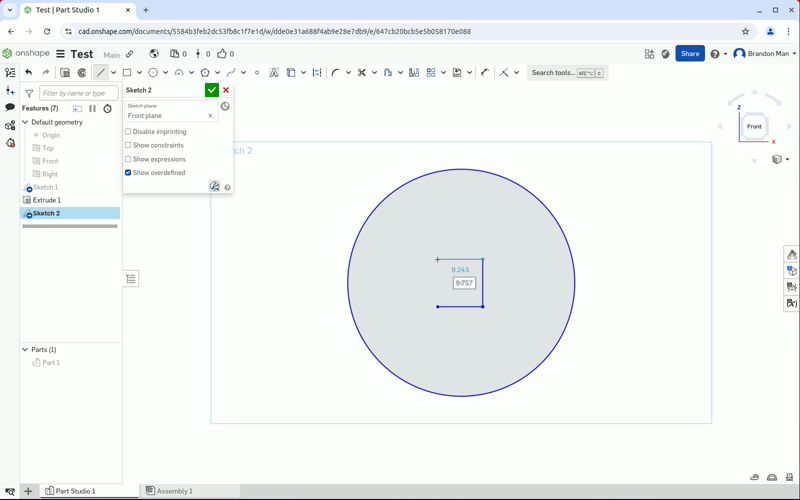
mouse_move(467, 259)
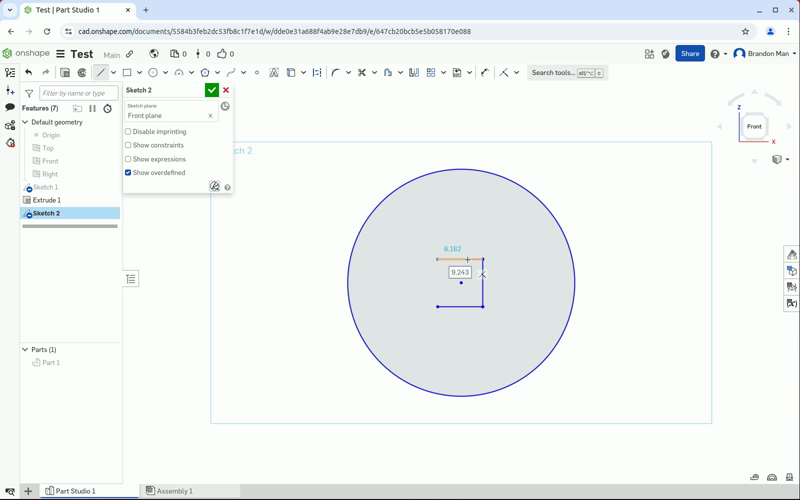
key_down(shift)
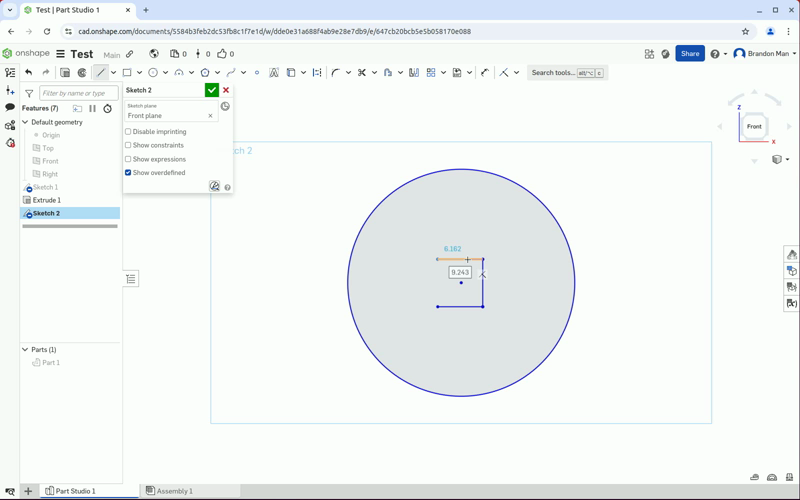
mouse_move(437, 306)
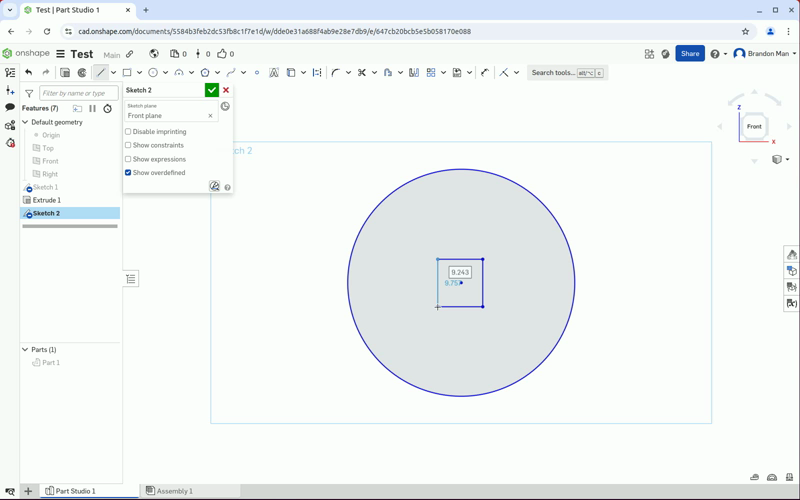
key_up(shift)
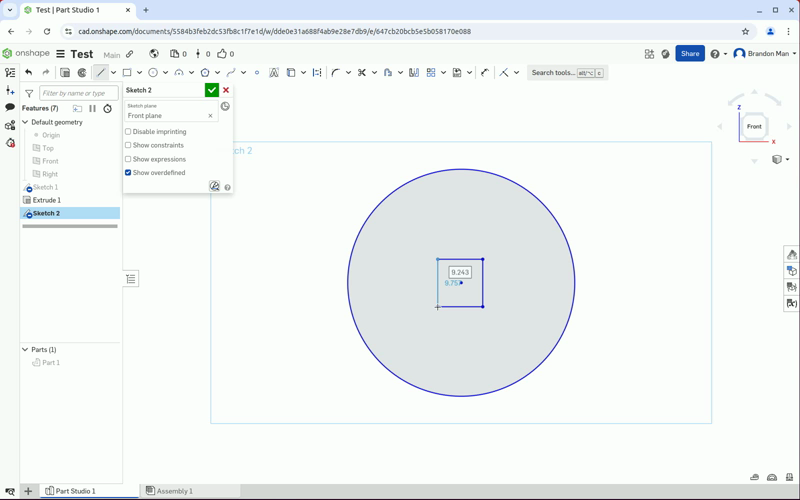
click(437, 306)
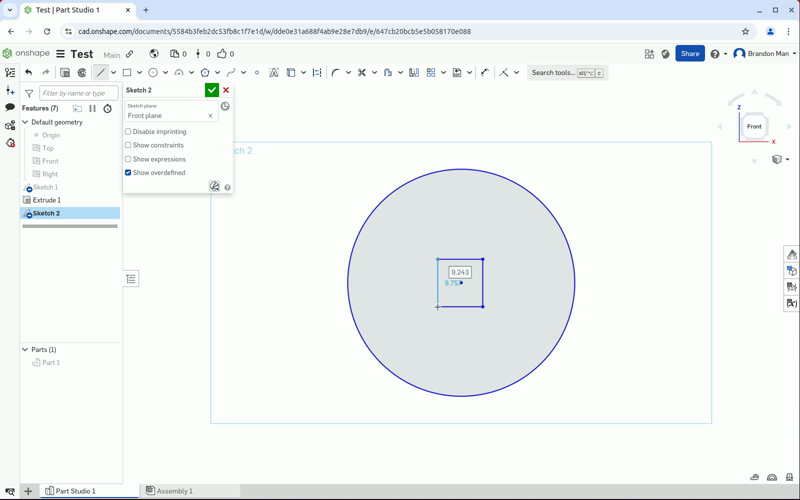
key(esc)
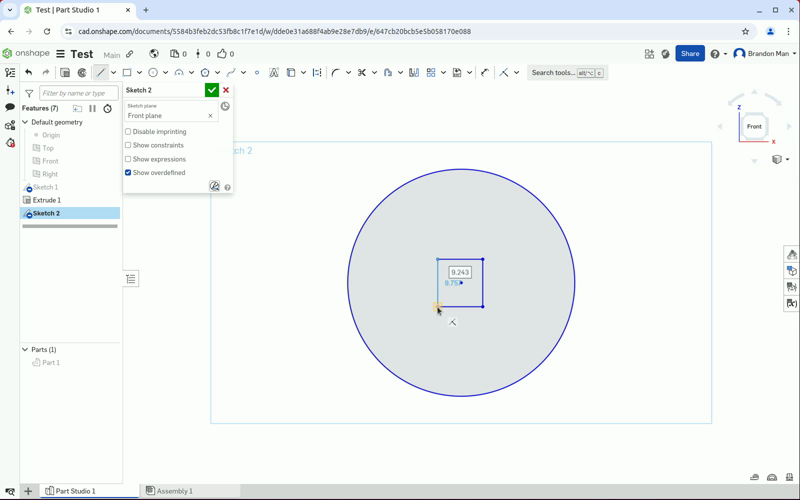
mouse_move(412, 283)
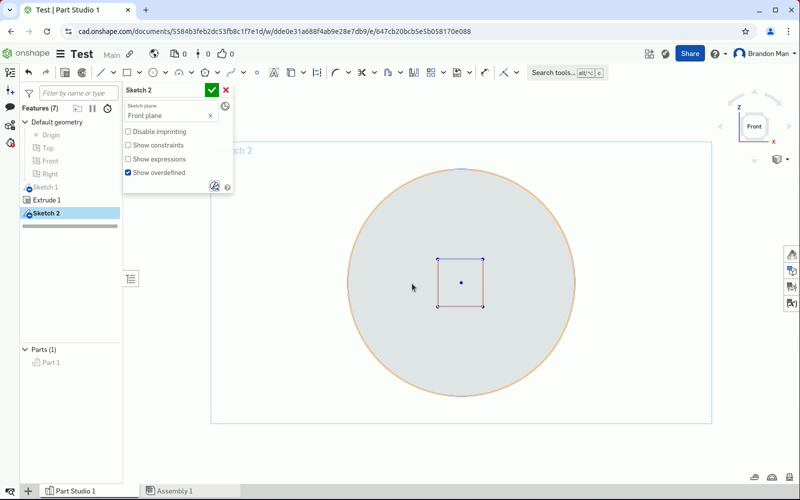
click(412, 283)
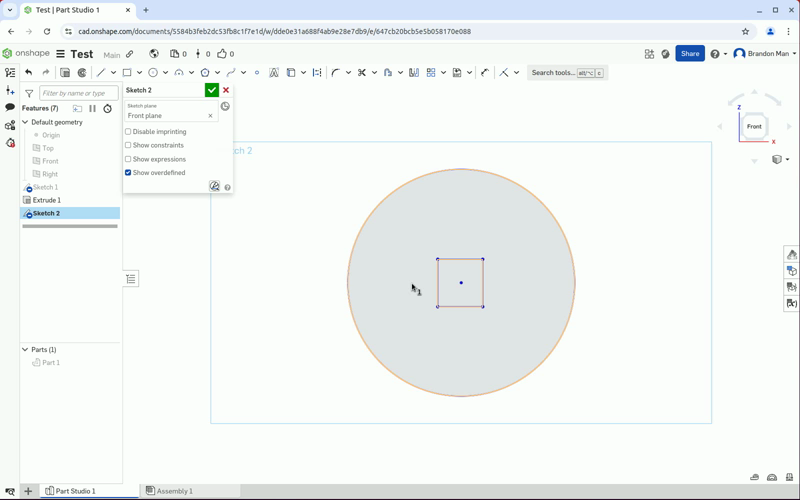
mouse_move(73, 352)
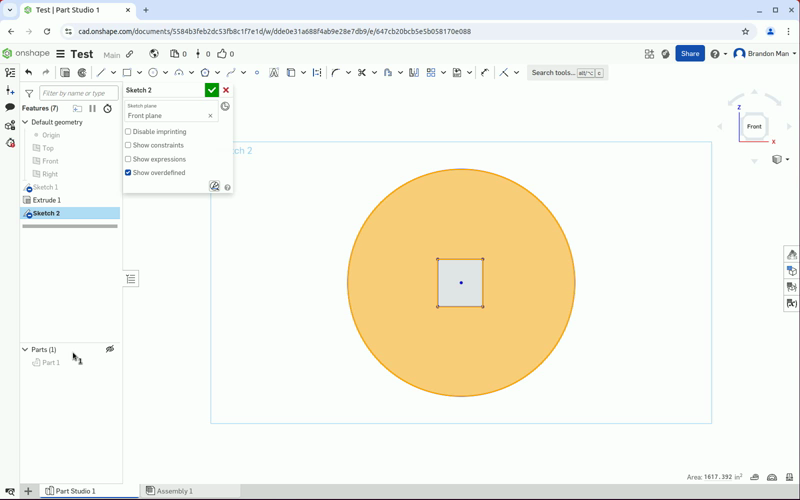
key(shift+y)
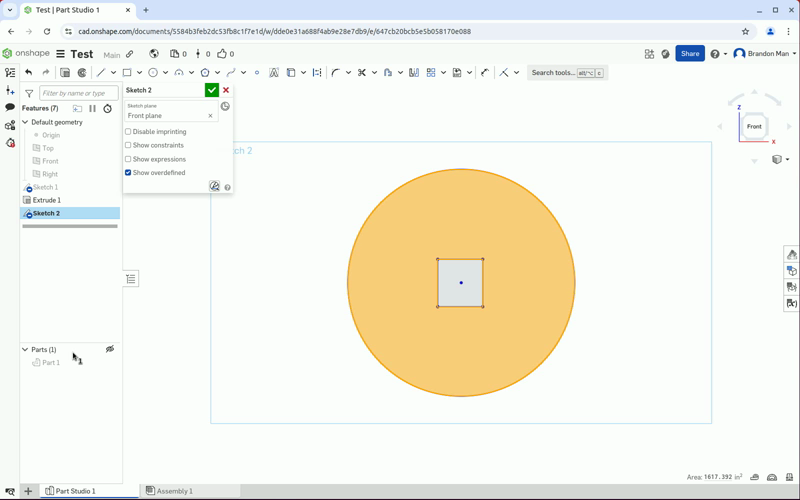
key(shift+e)
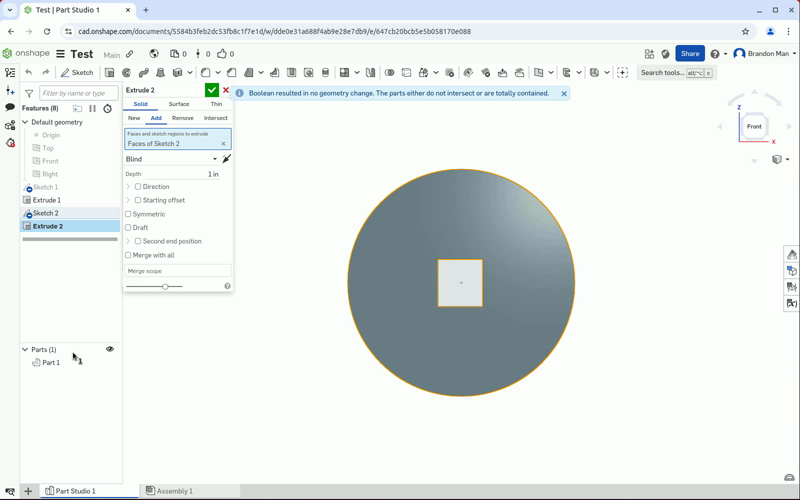
mouse_move(143, 106)
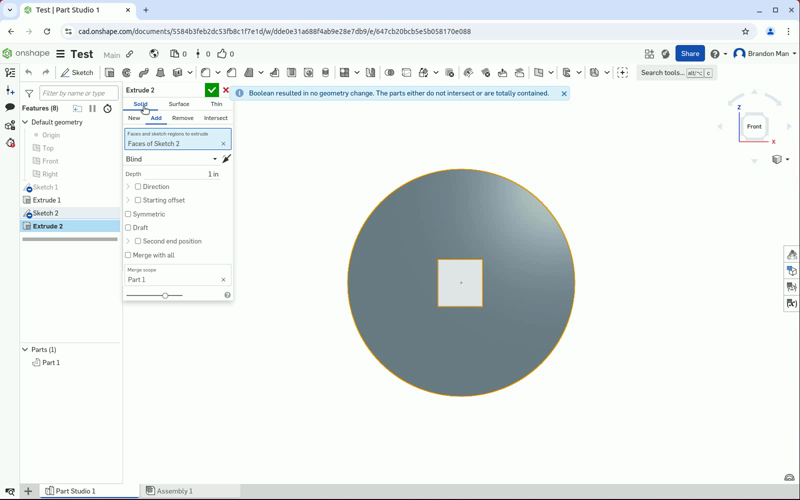
click(143, 106)
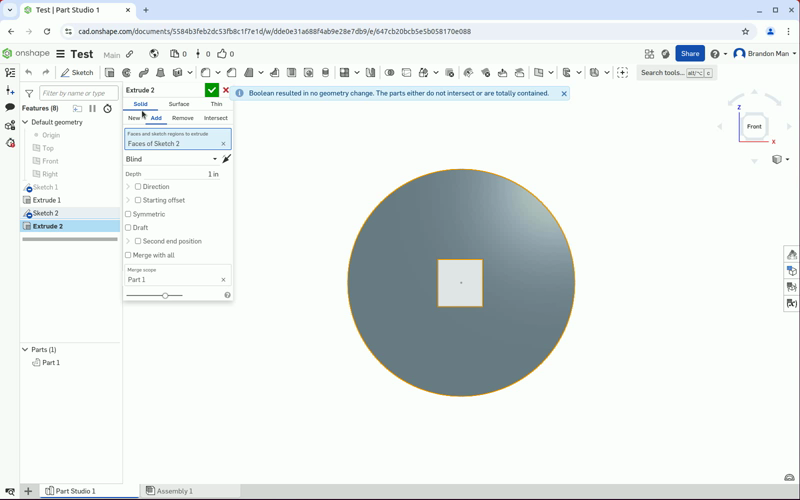
mouse_move(137, 120)
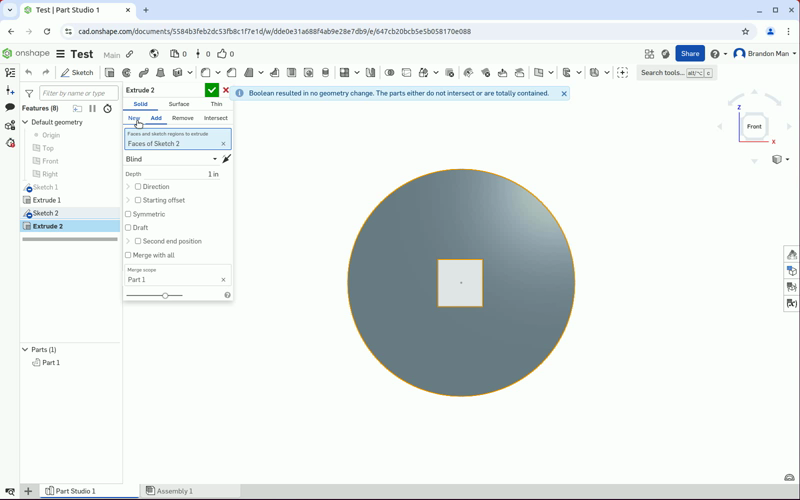
click(137, 120)
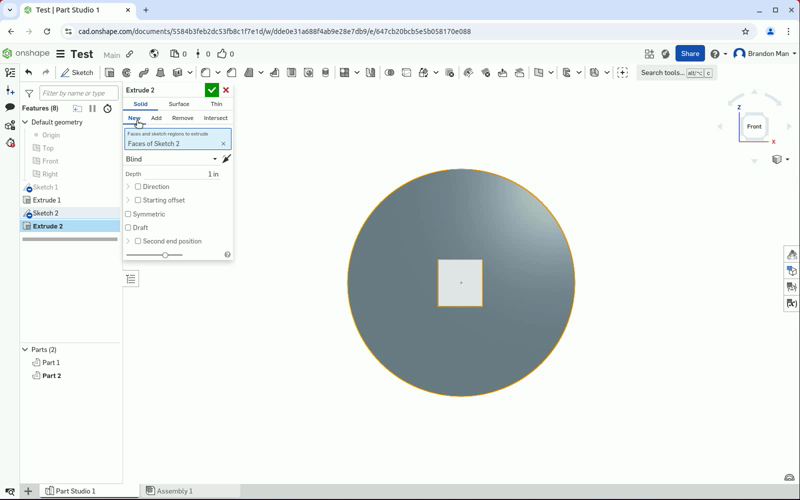
key(tab, 4)
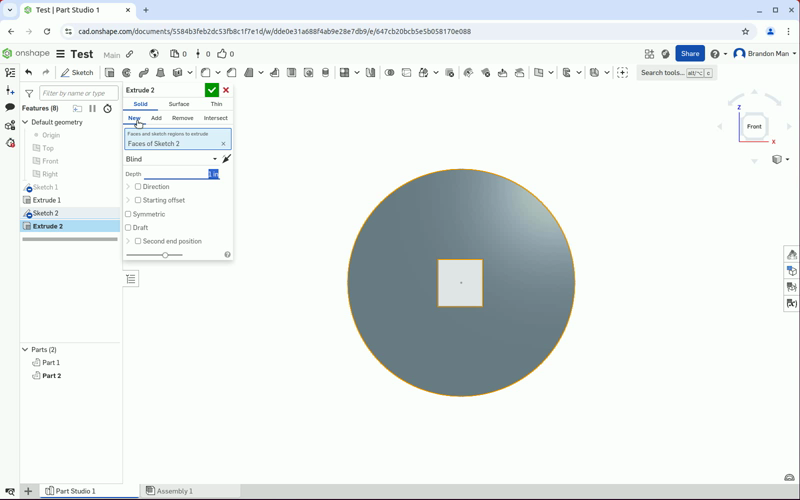
text(-18.535)
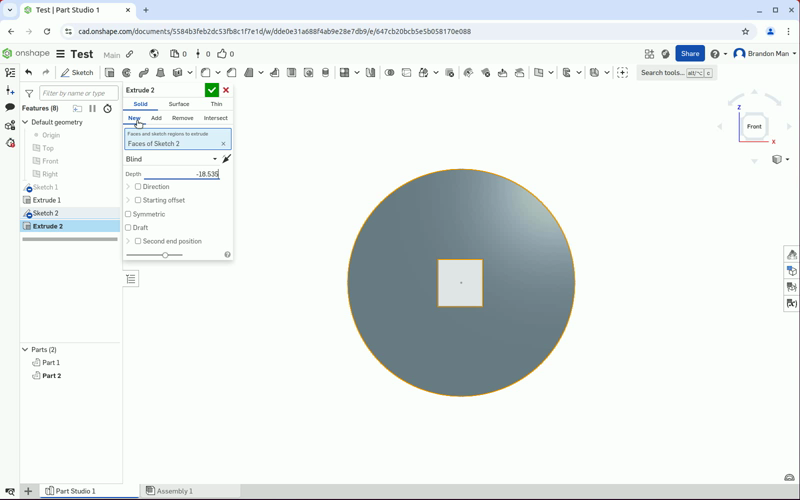
key(enter)
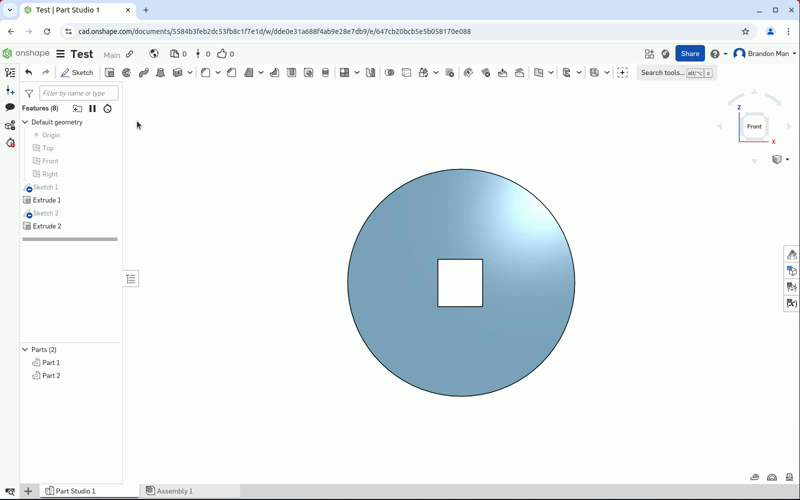
key(shift+h)
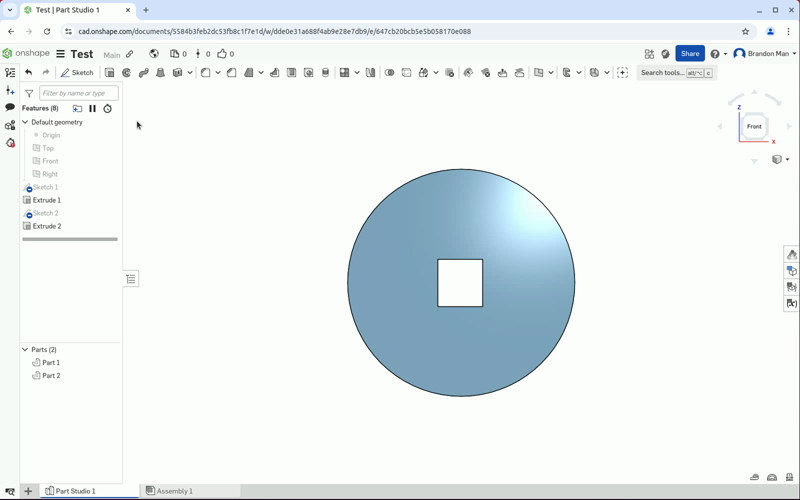
key(shift+h)
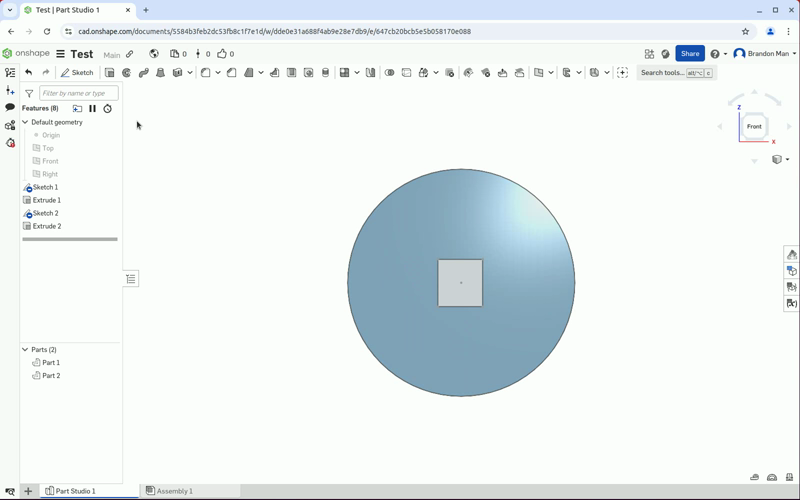
key(shift+7)
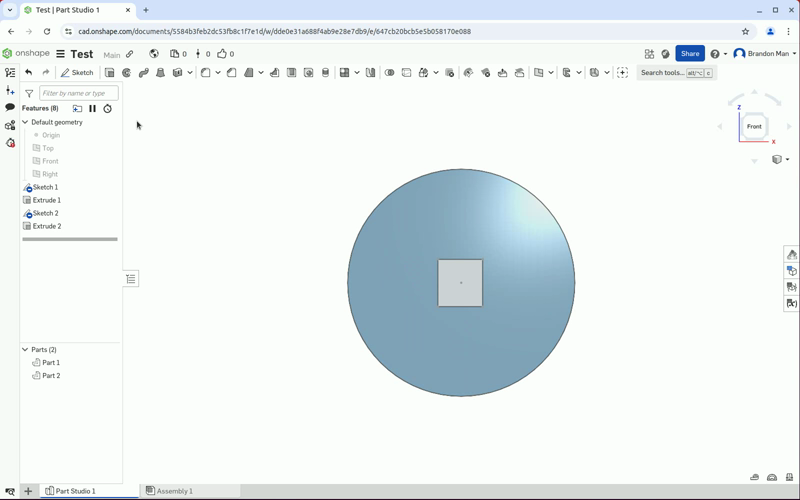
key(left, 2)
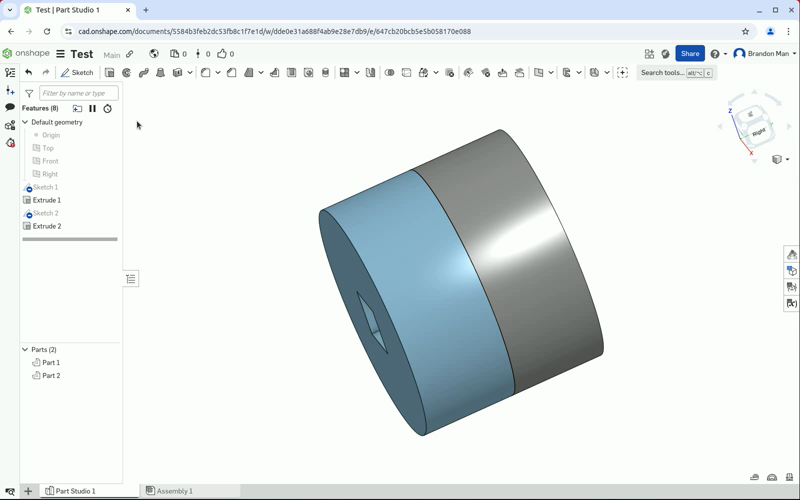
key(down, 2)
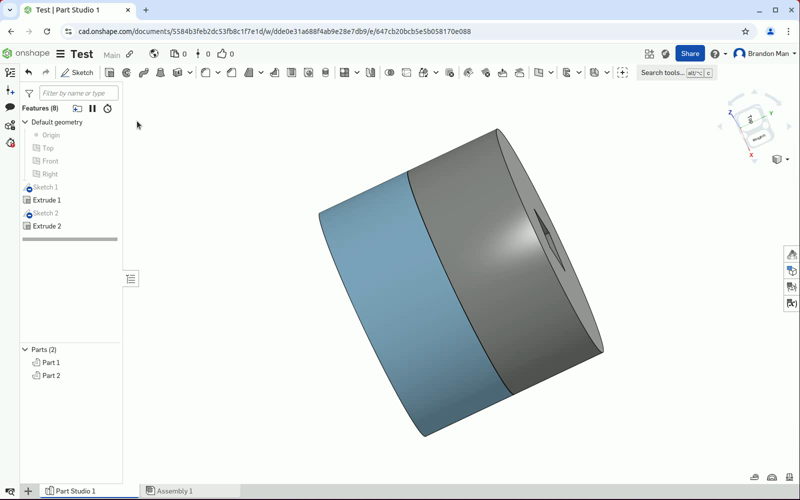
key(up, 2)
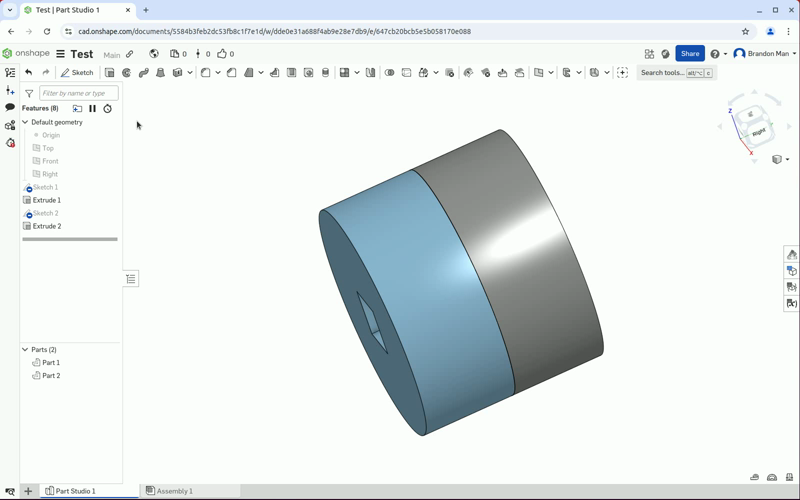
key(right, 2)
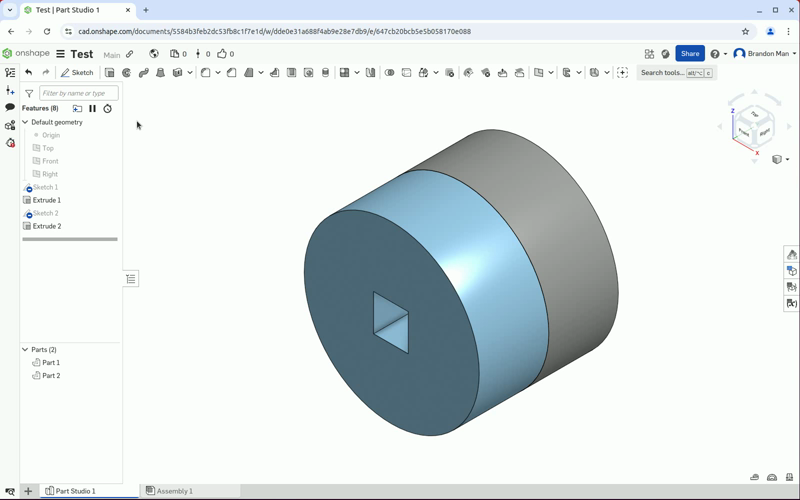
mouse_move(73, 189)
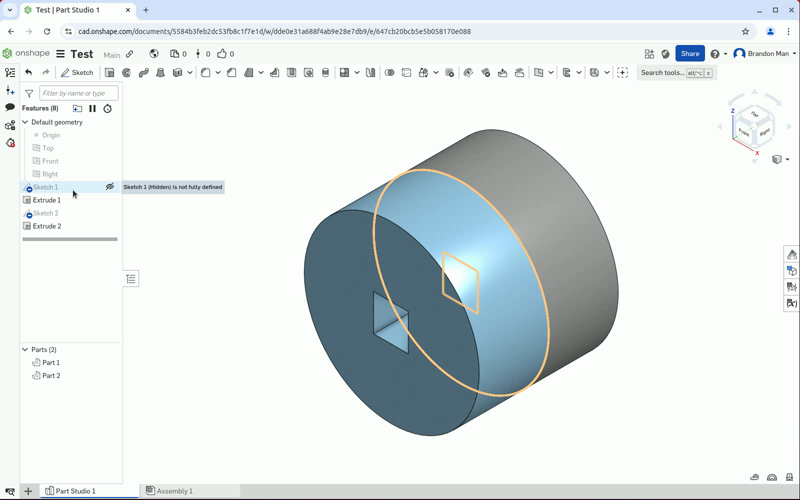
click(73, 189)